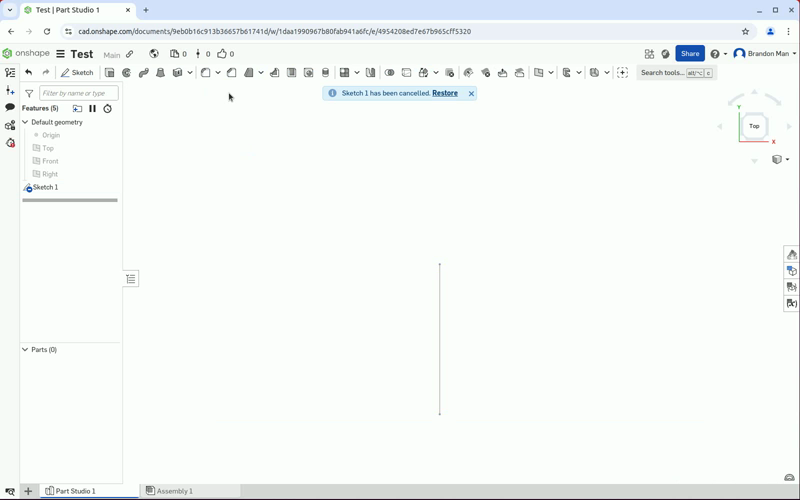
key(shift+h)
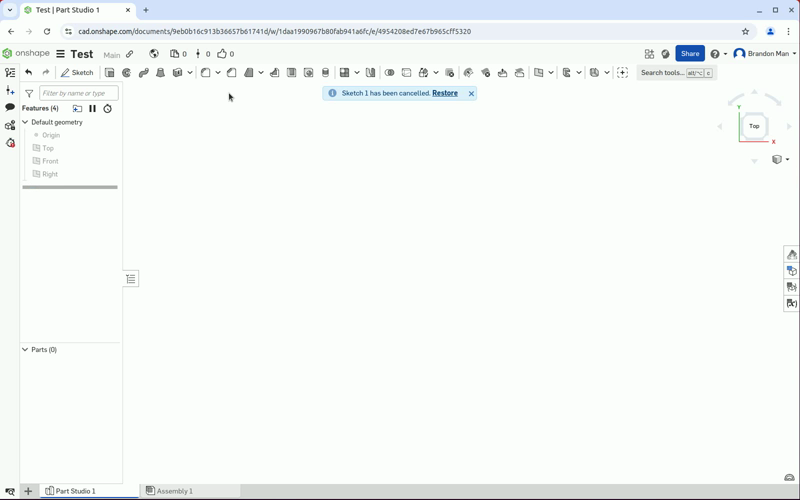
key(shift+s)
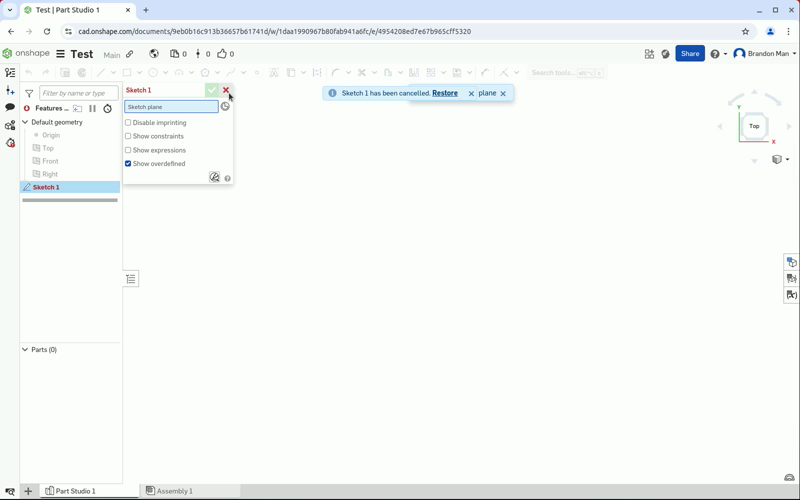
mouse_move(73, 150)
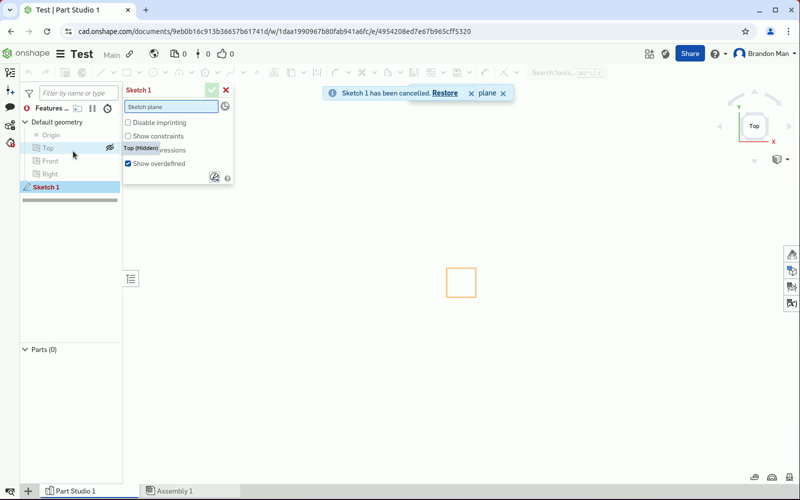
click(73, 150)
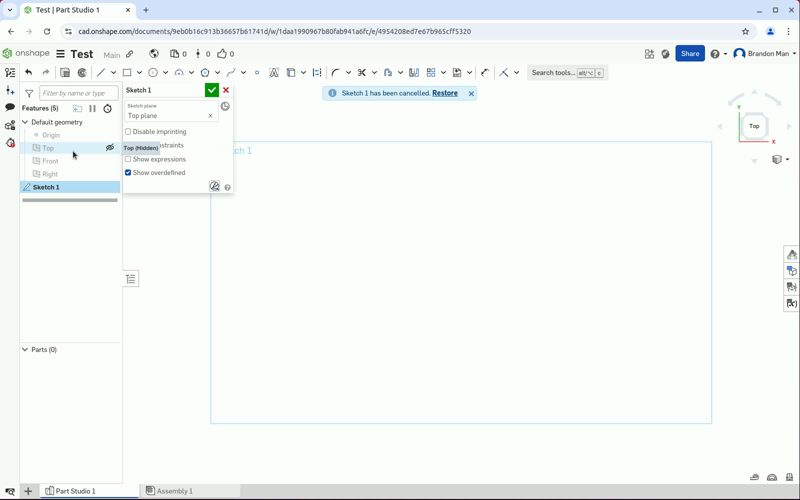
mouse_move(73, 352)
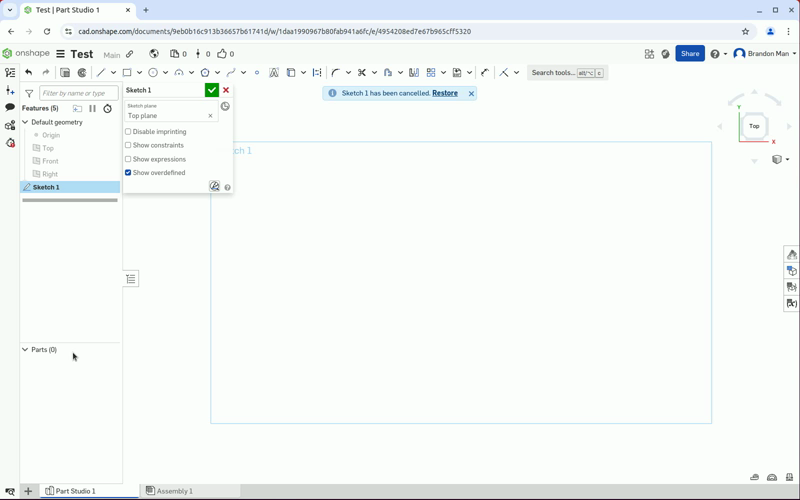
key(y)
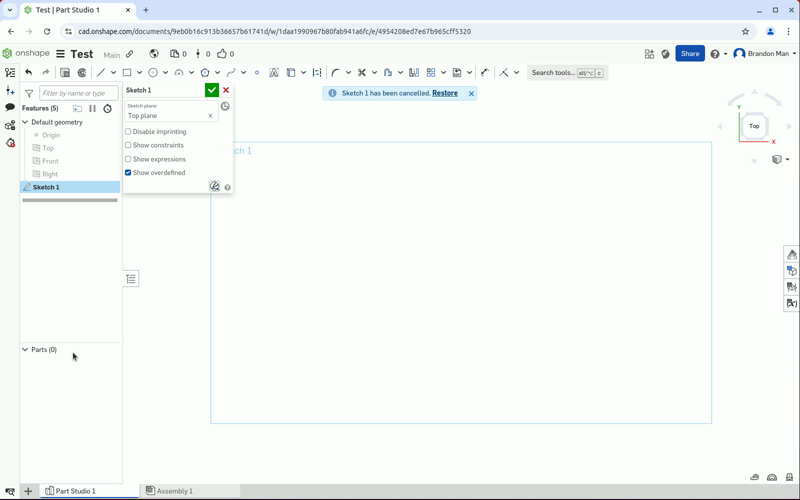
key(l)
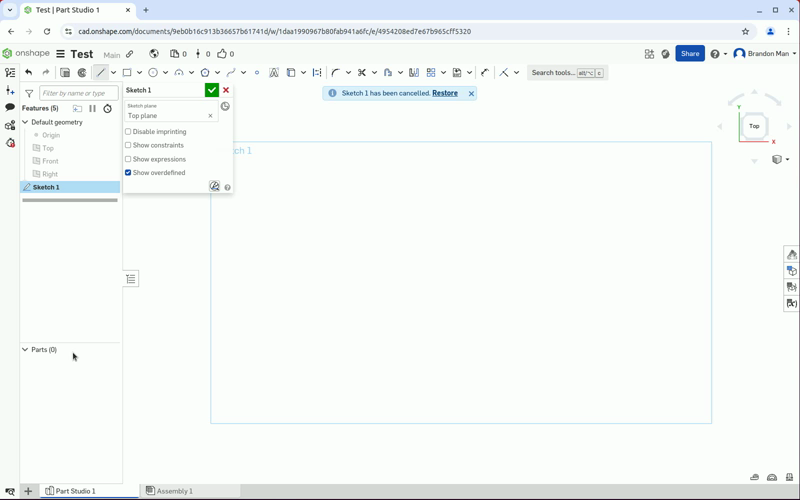
key_down(shift)
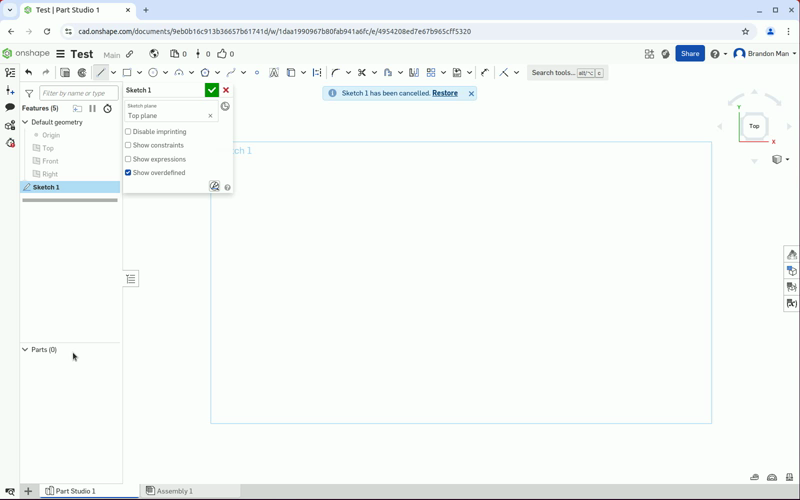
mouse_move(460, 282)
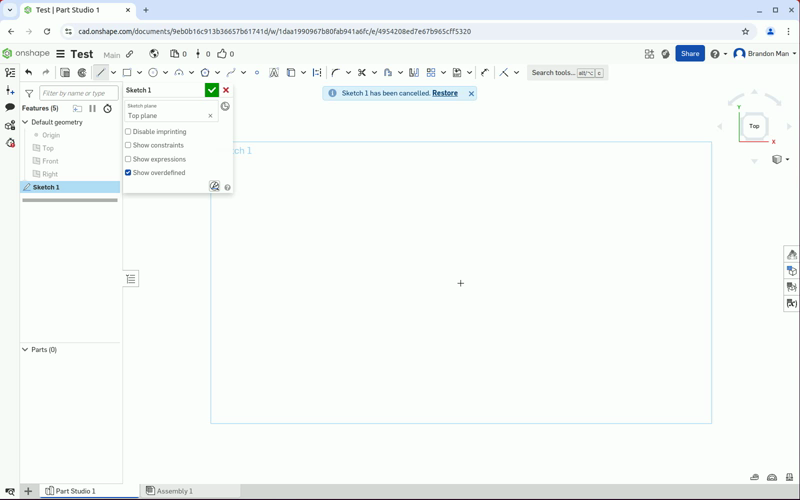
click(460, 282)
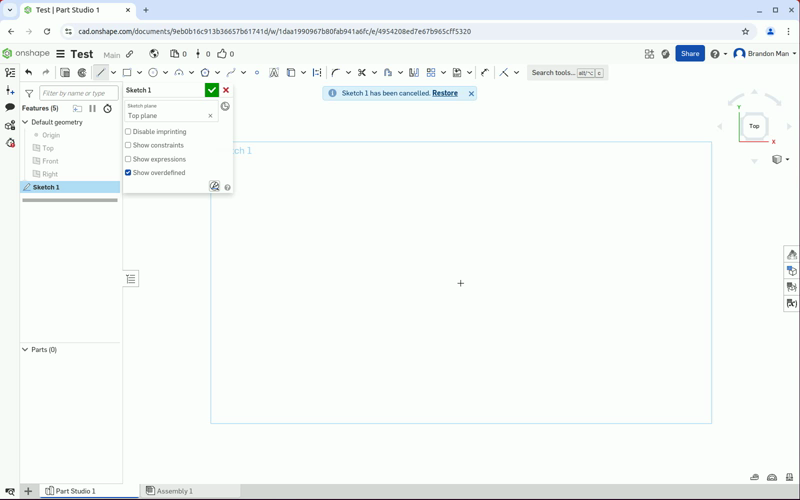
key_up(shift)
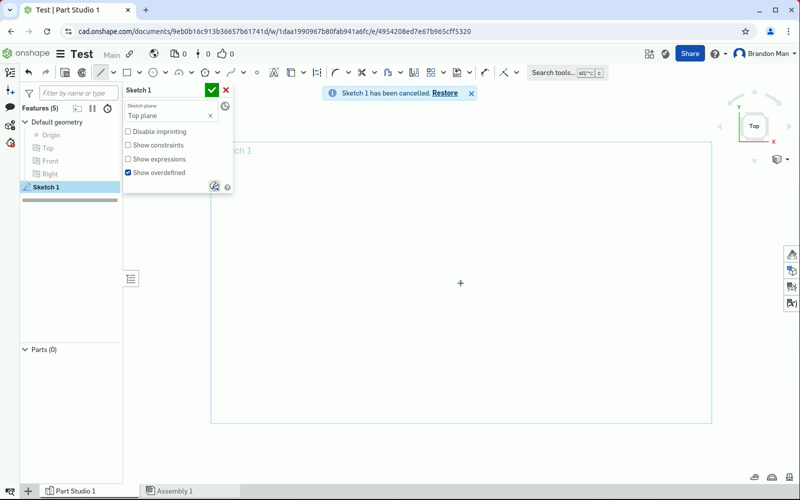
key_down(shift)
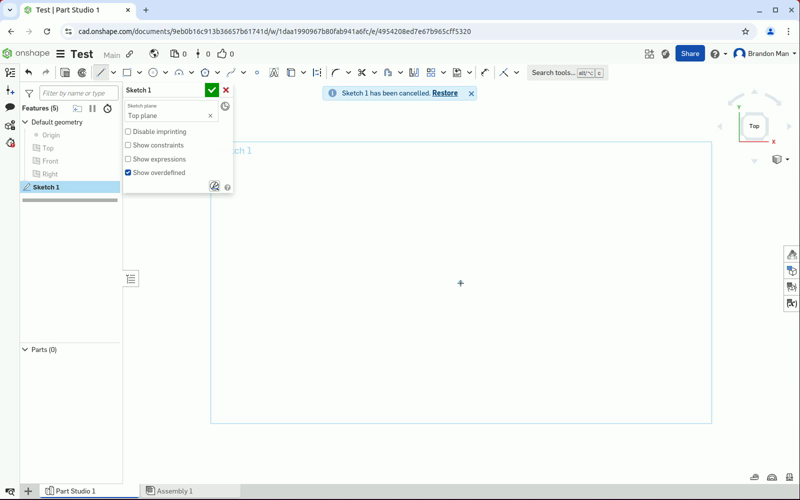
mouse_move(573, 282)
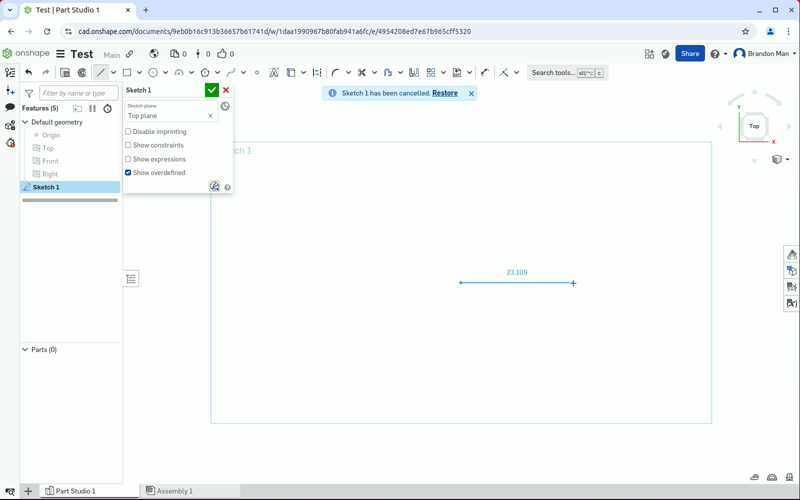
click(573, 282)
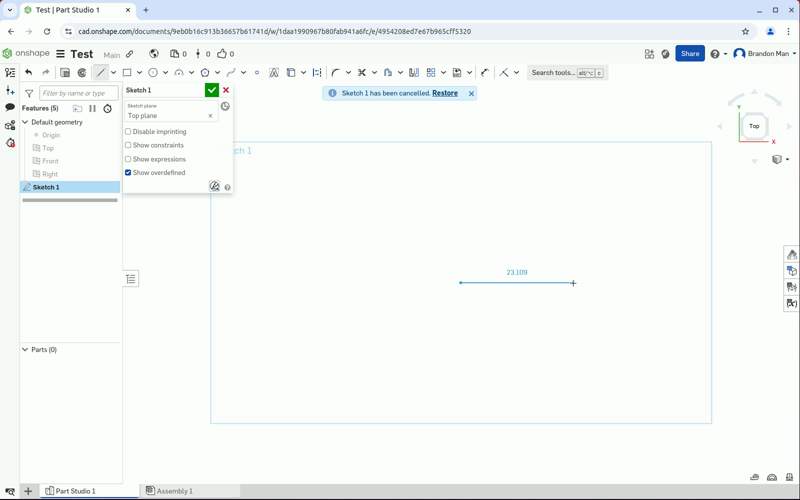
key_up(shift)
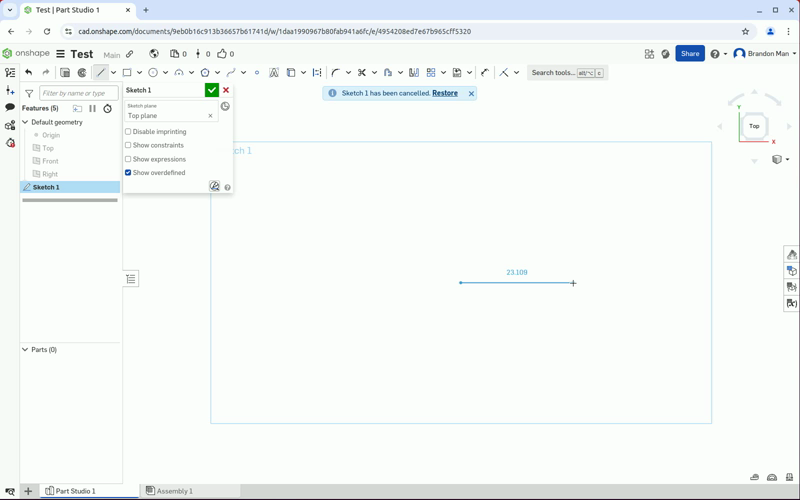
key_down(shift)
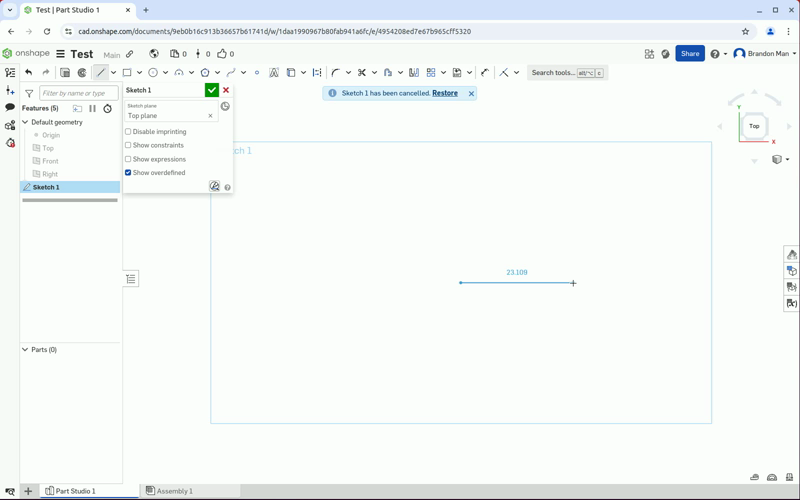
mouse_move(573, 215)
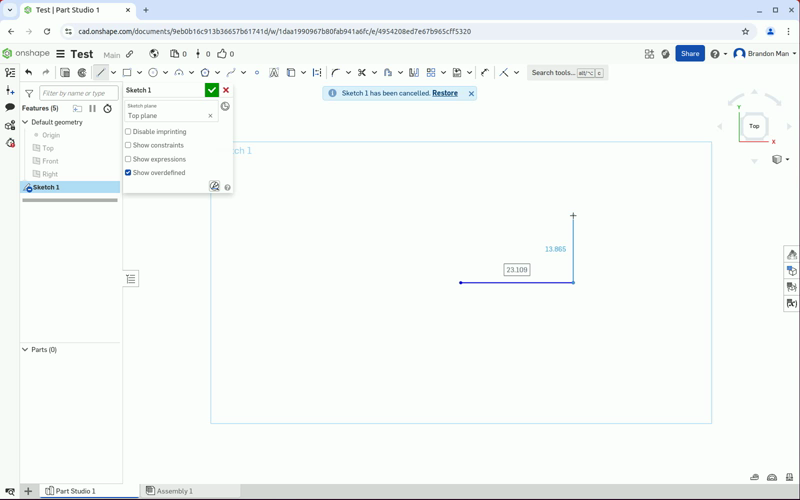
click(573, 215)
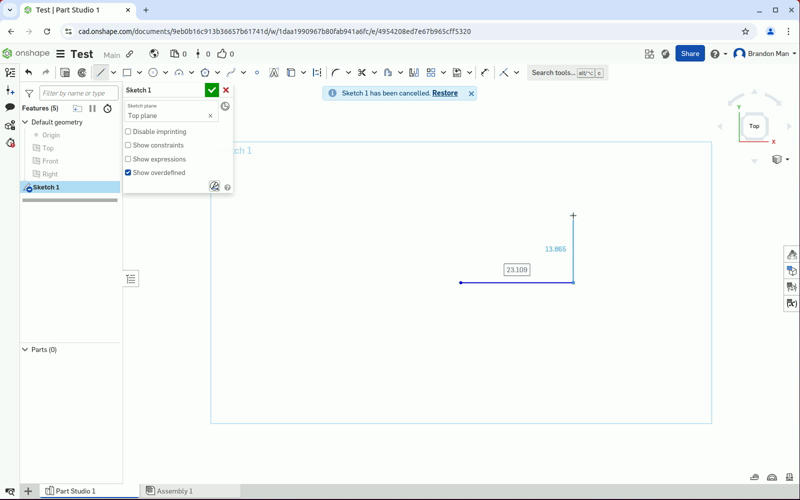
key_up(shift)
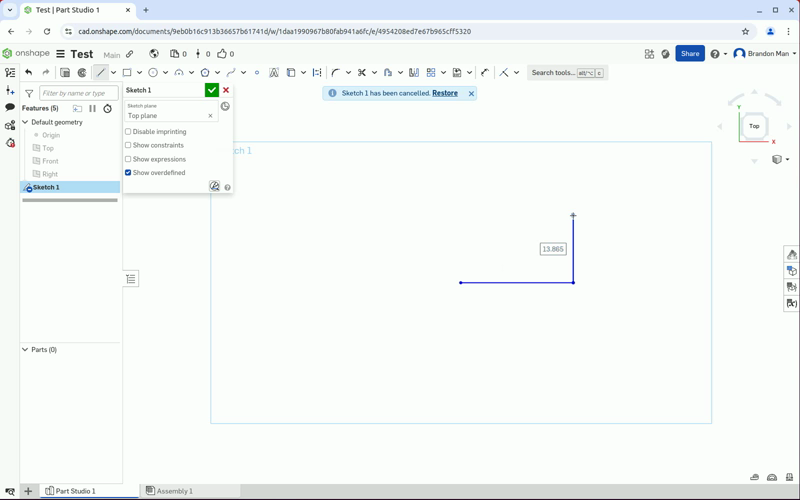
key_down(shift)
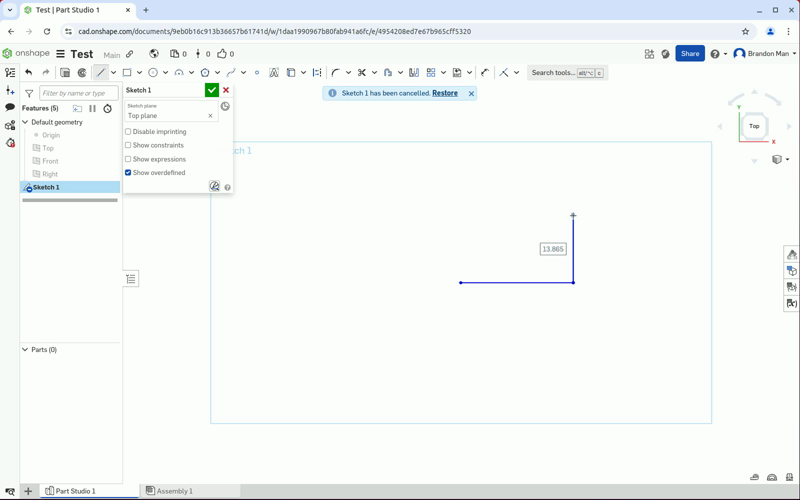
mouse_move(460, 215)
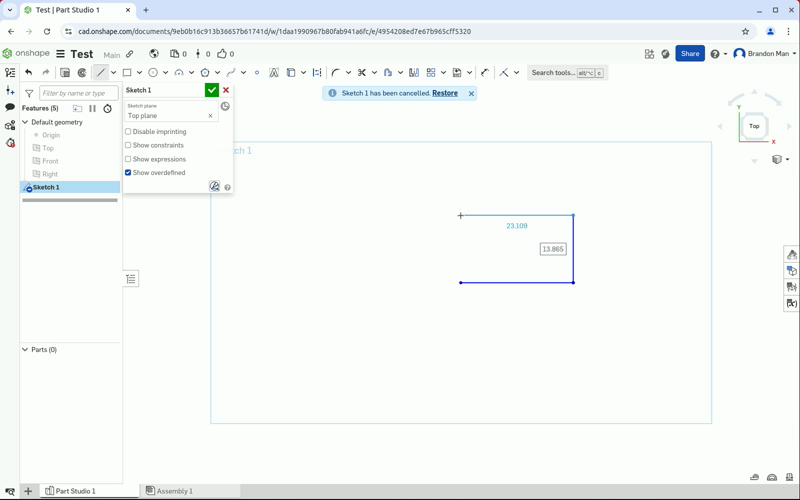
click(460, 215)
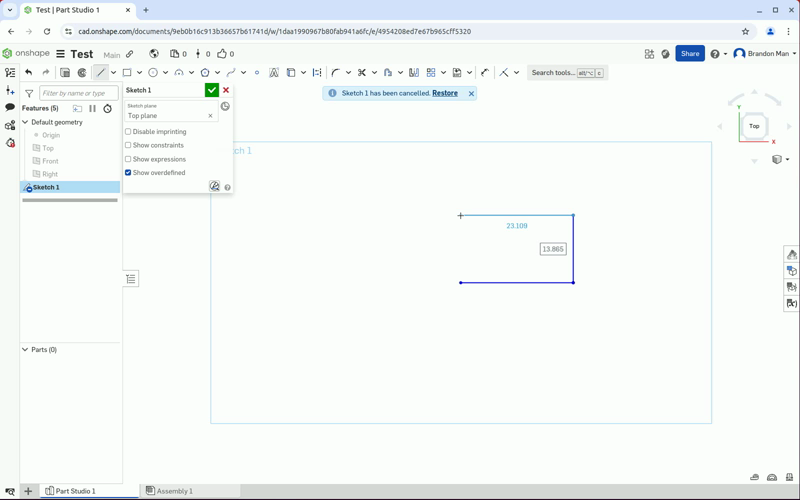
key_up(shift)
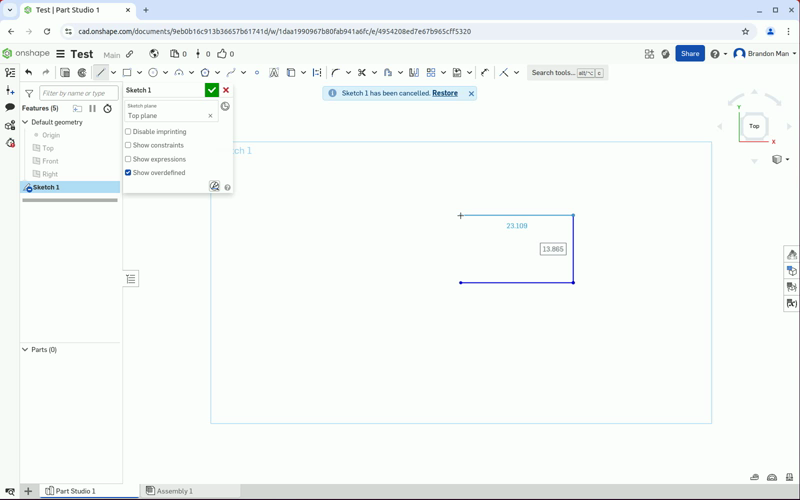
key_down(shift)
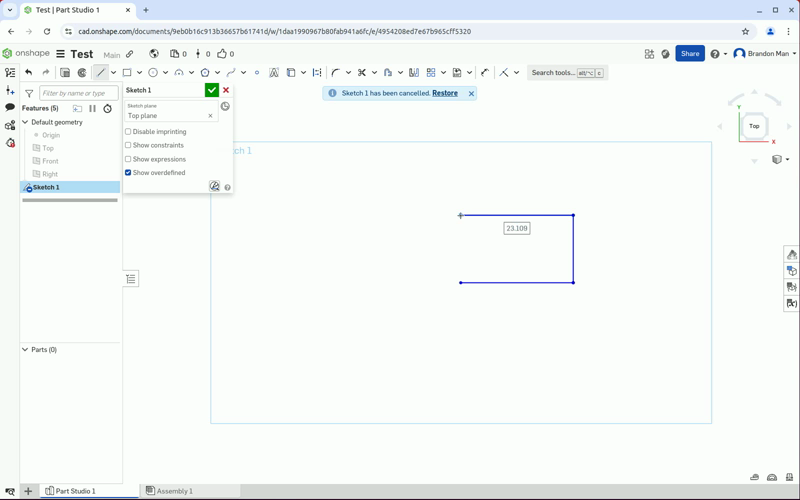
mouse_move(490, 215)
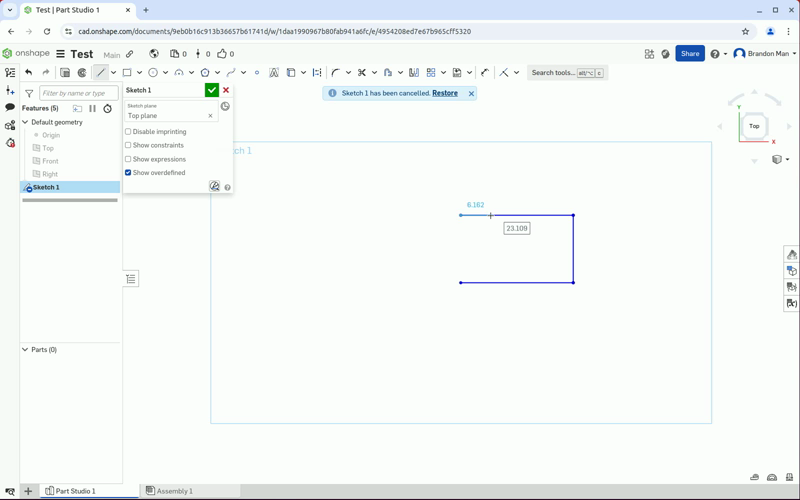
mouse_move(460, 237)
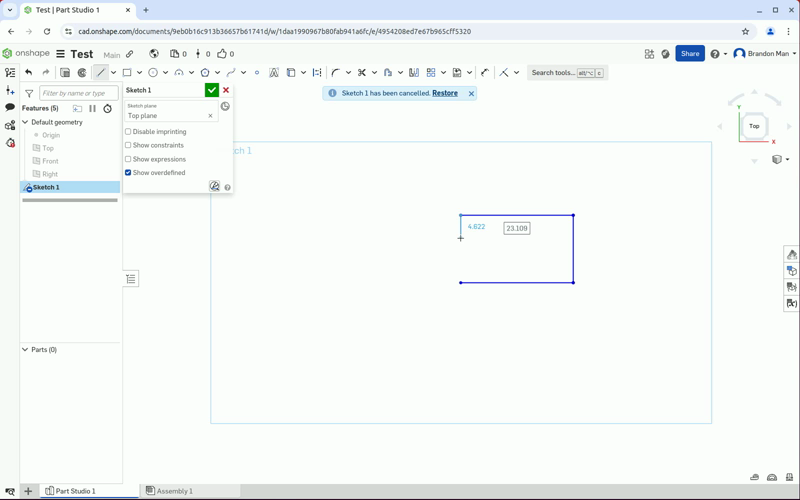
click(460, 237)
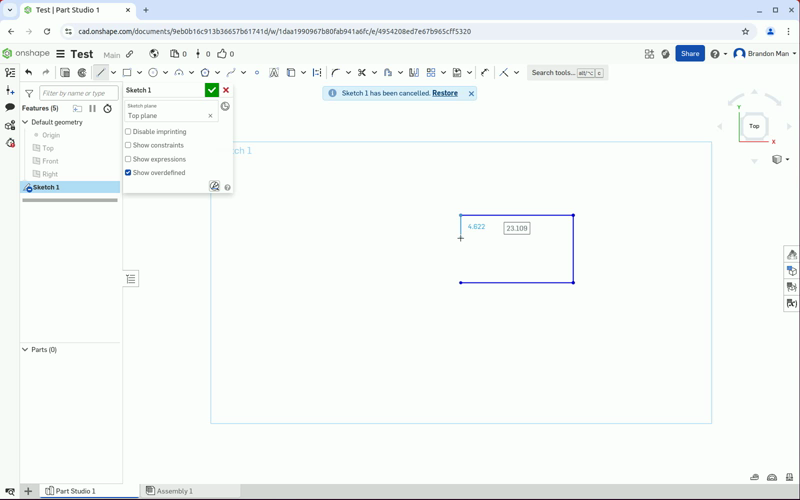
key_up(shift)
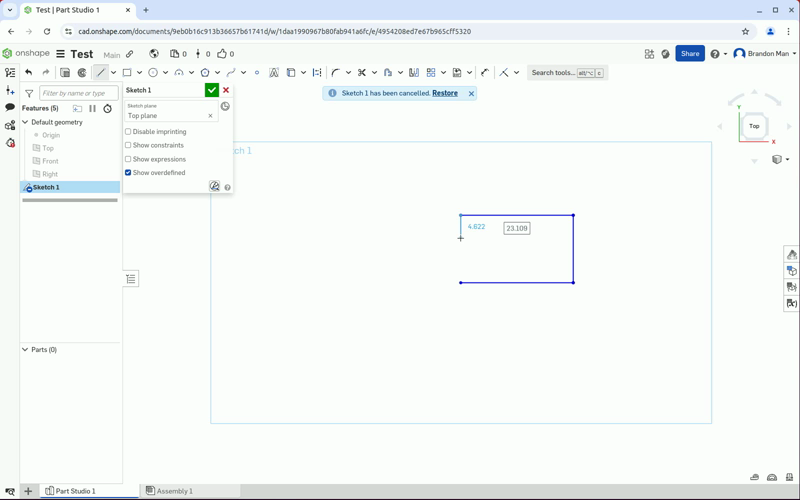
key_down(shift)
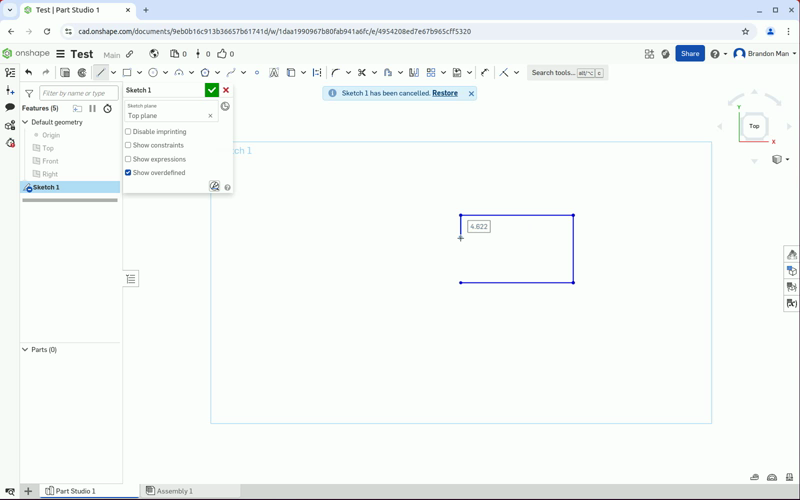
mouse_move(490, 237)
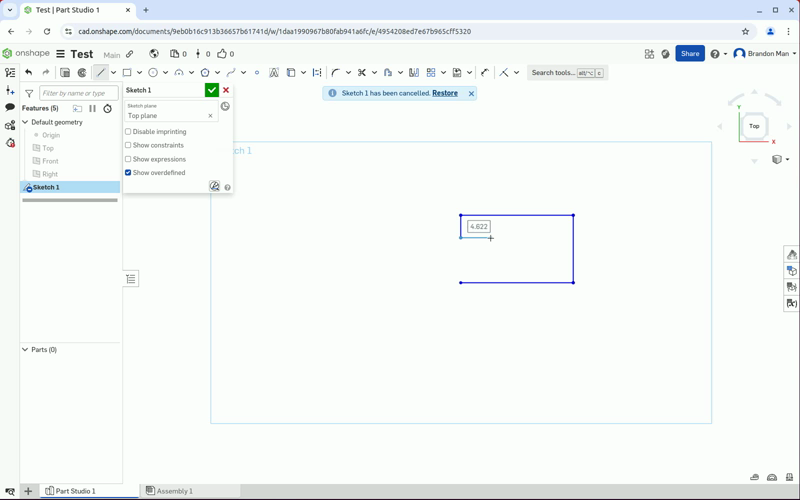
mouse_move(460, 260)
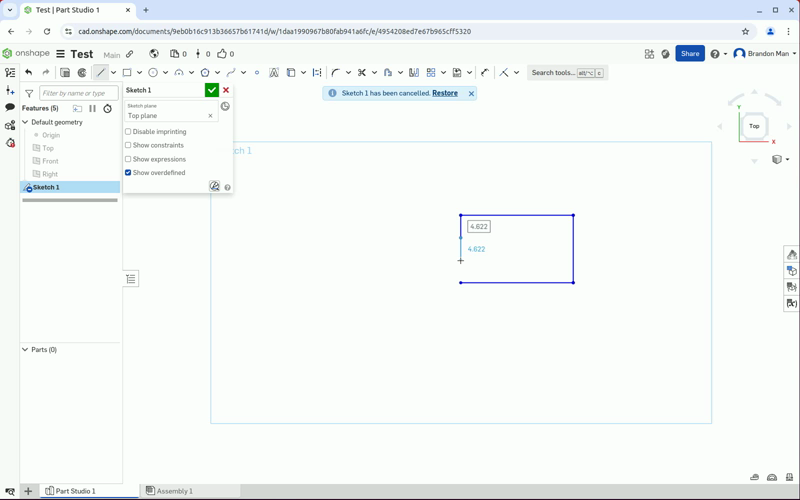
click(460, 260)
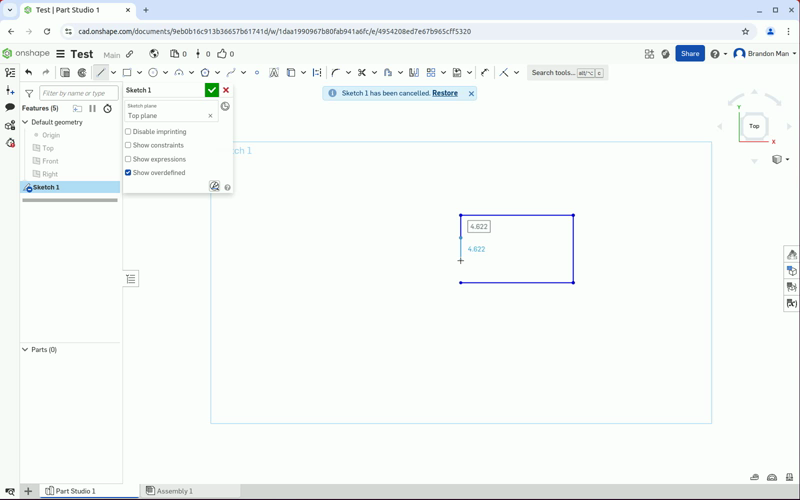
key_up(shift)
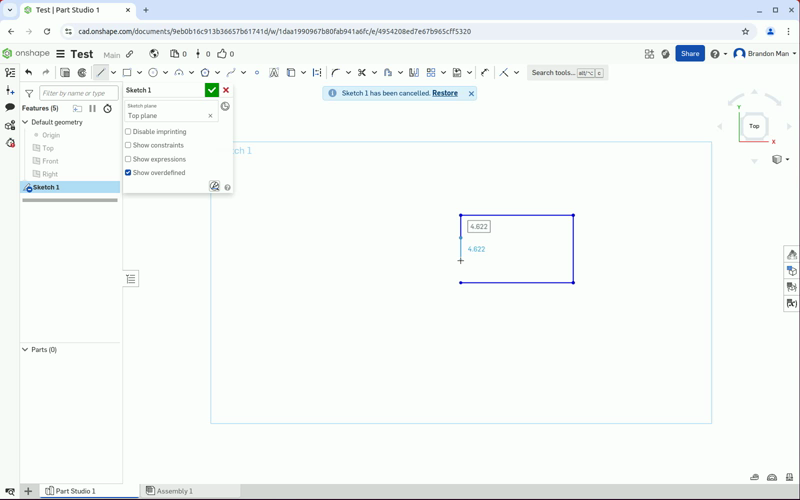
mouse_move(490, 260)
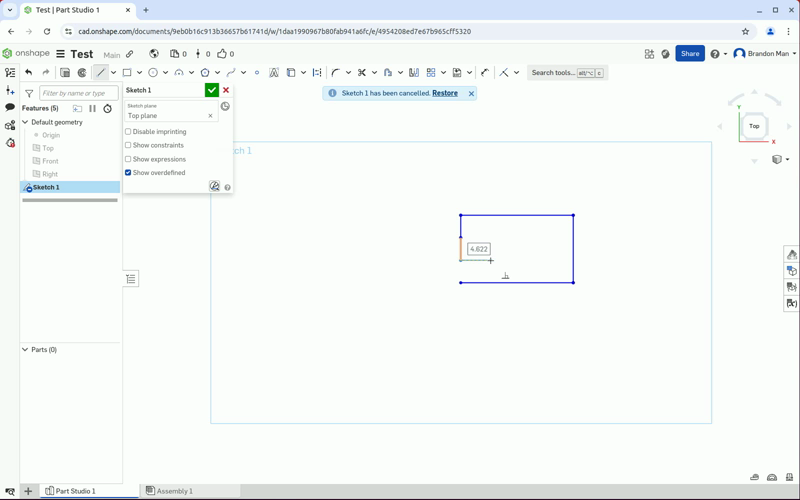
key_down(shift)
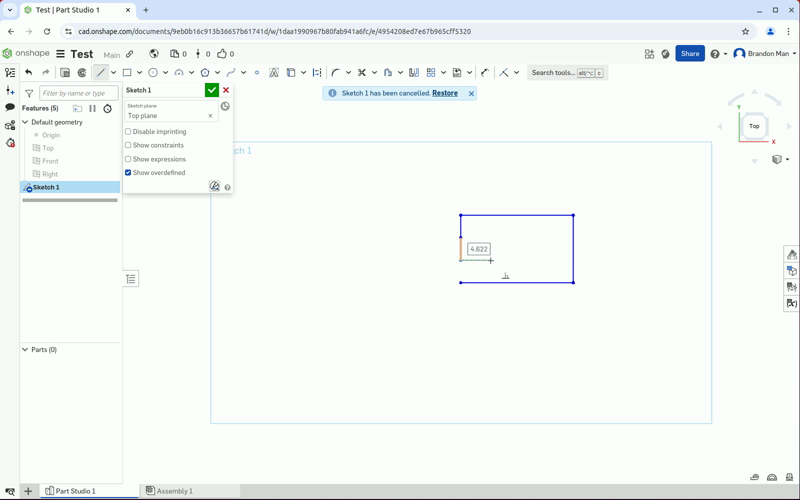
mouse_move(460, 282)
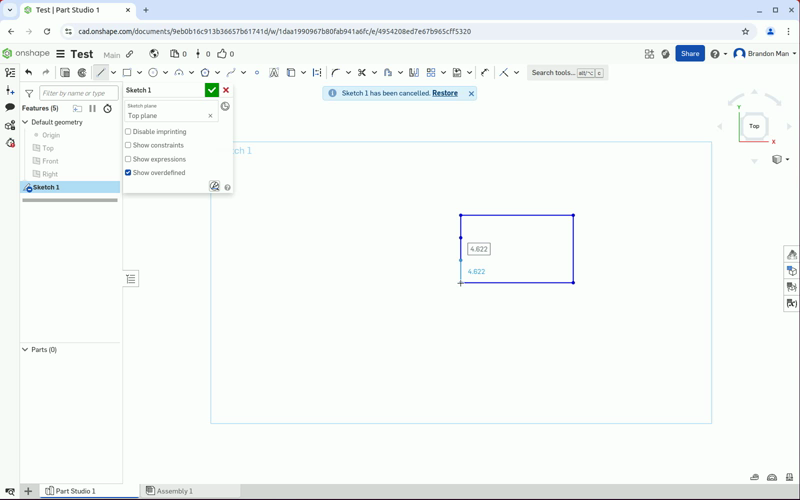
key_up(shift)
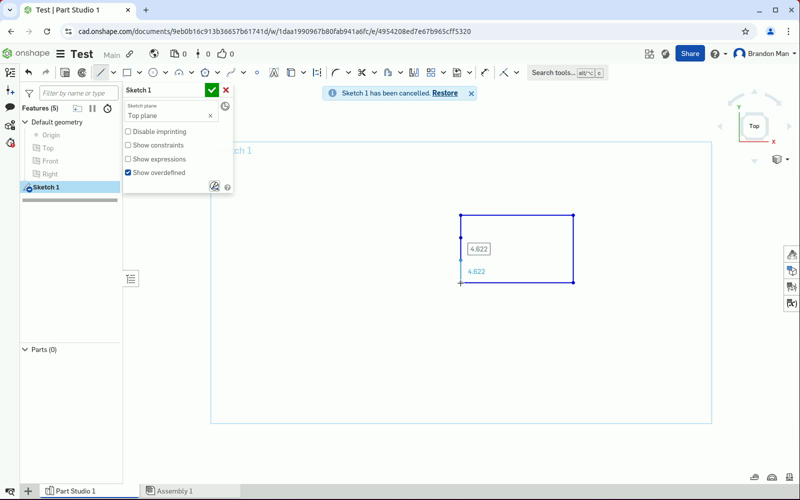
click(460, 282)
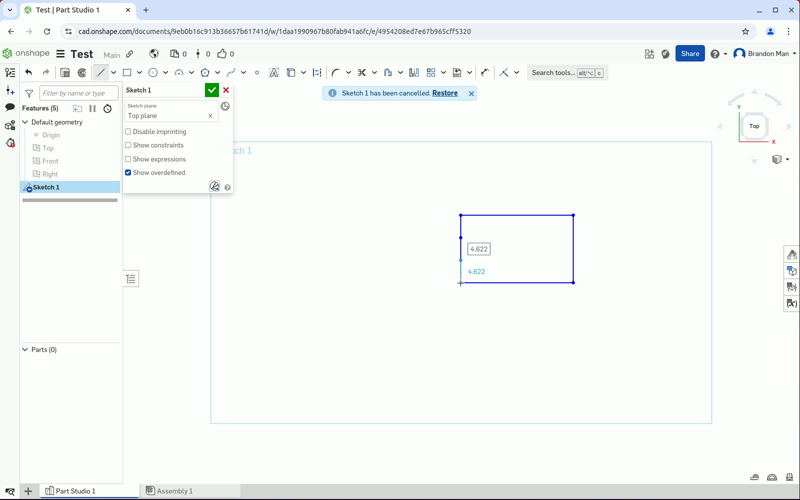
key(esc)
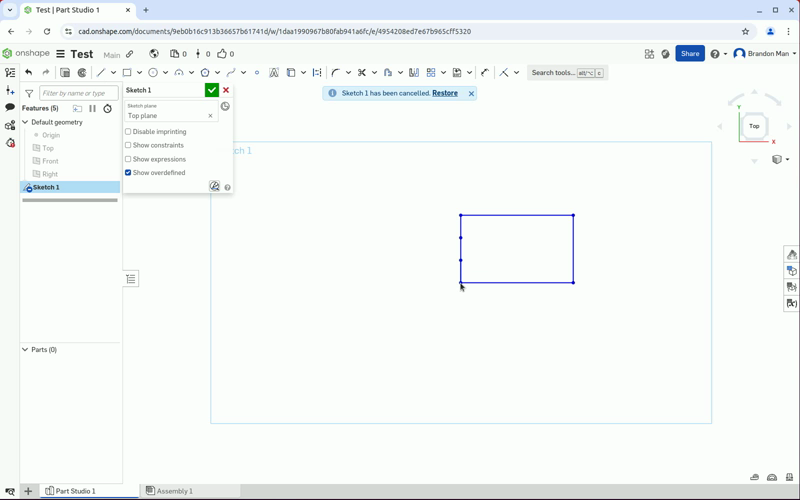
mouse_move(527, 236)
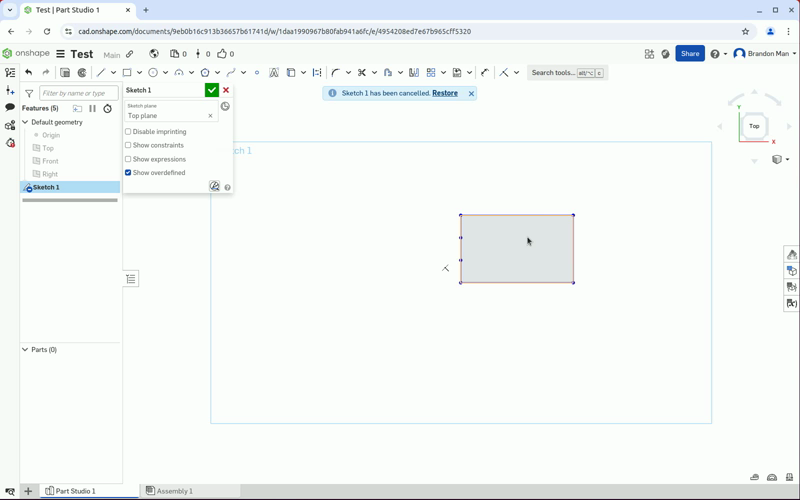
click(527, 236)
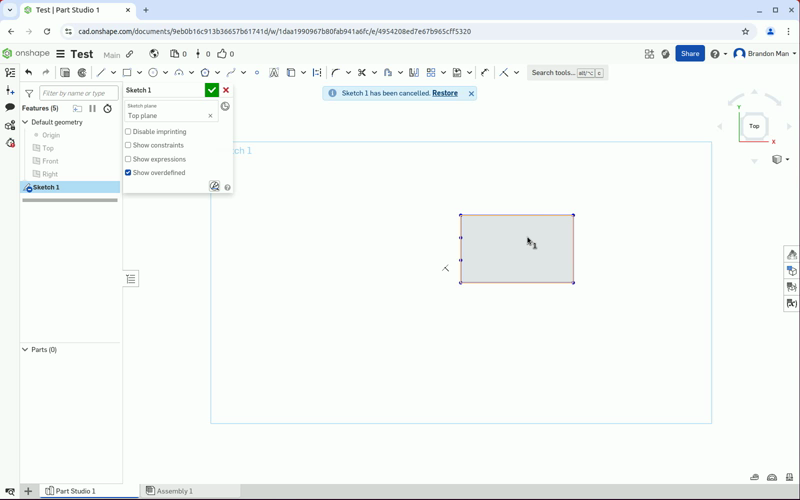
mouse_move(73, 352)
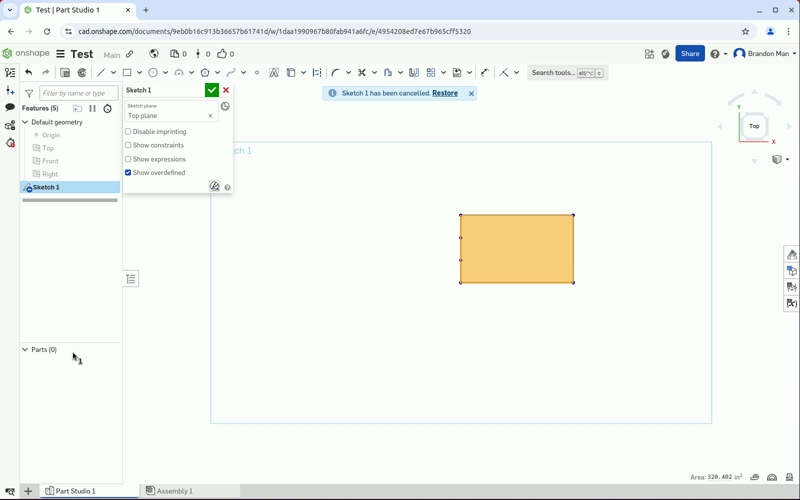
key(shift+y)
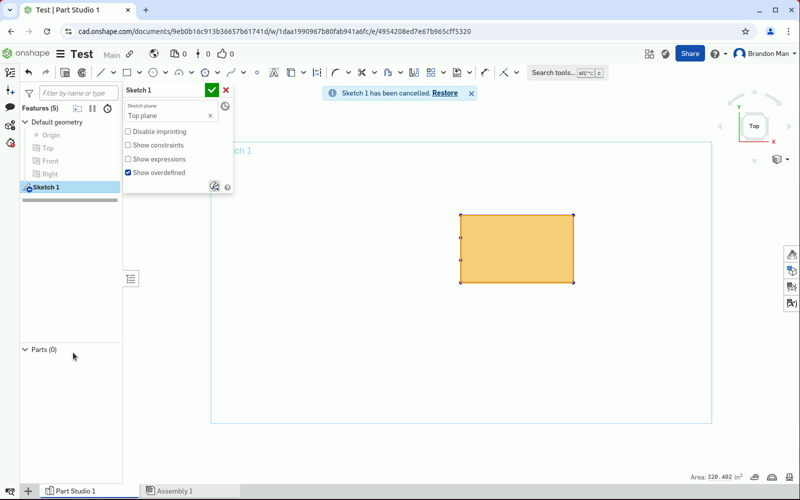
key(shift+e)
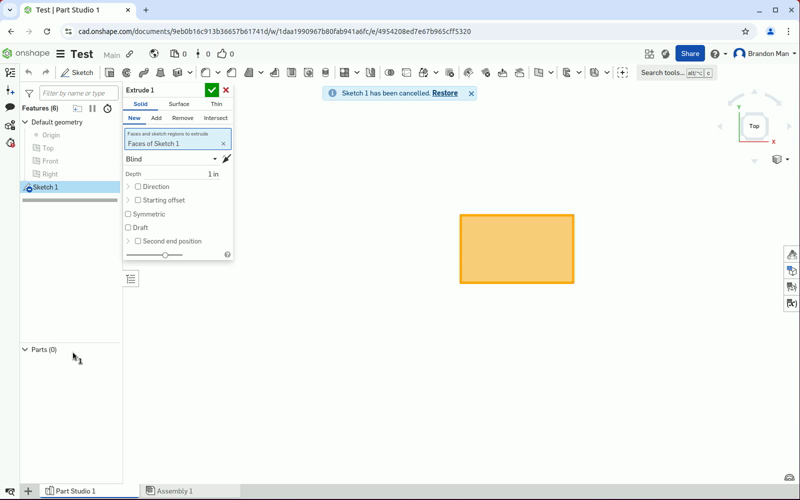
mouse_move(143, 106)
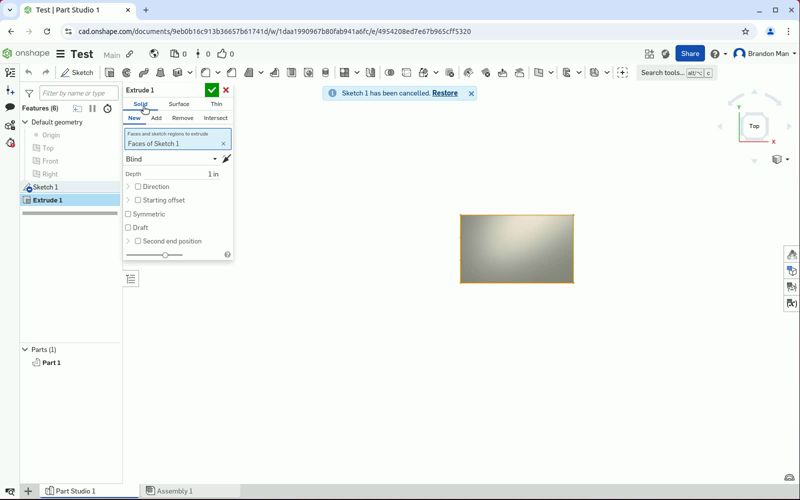
click(143, 106)
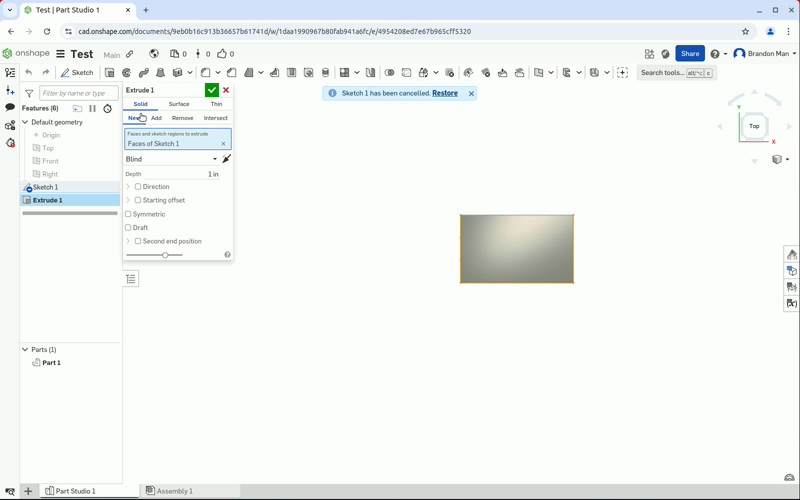
mouse_move(137, 120)
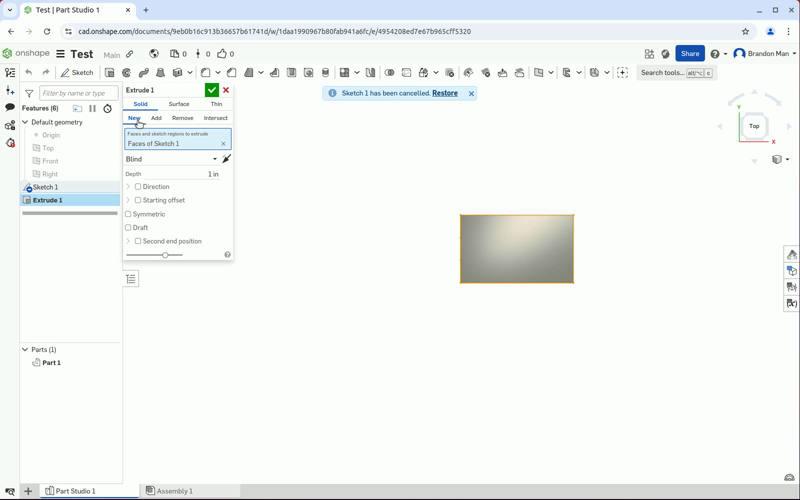
click(137, 120)
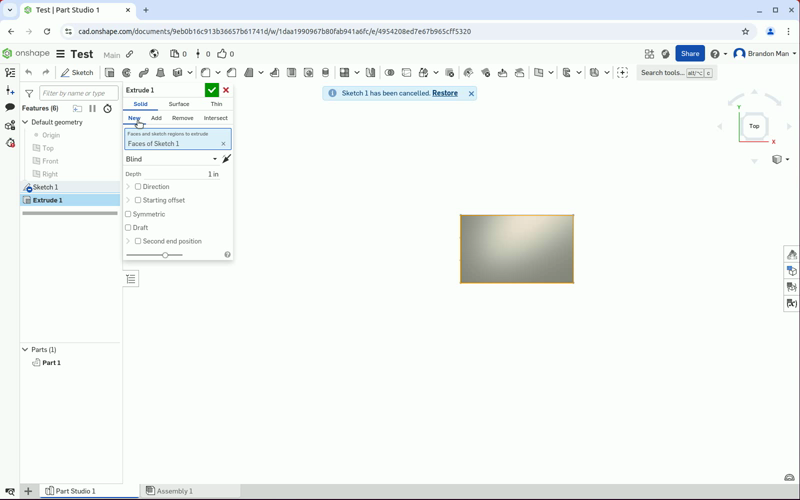
key(tab, 4)
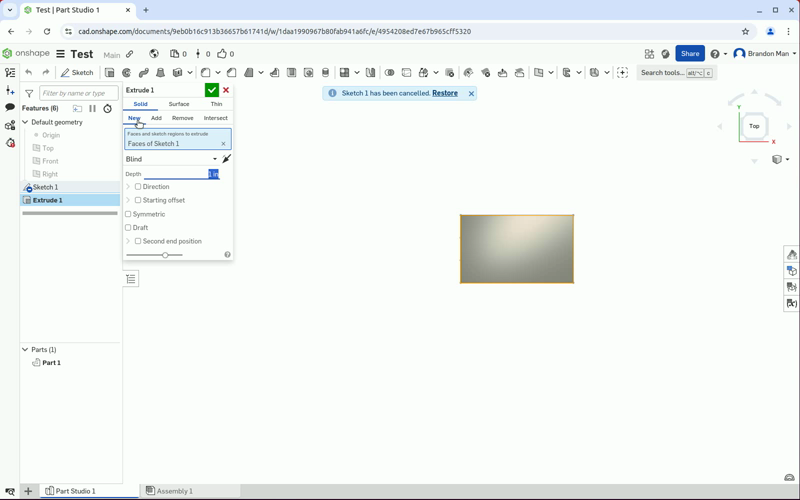
text(2.407)
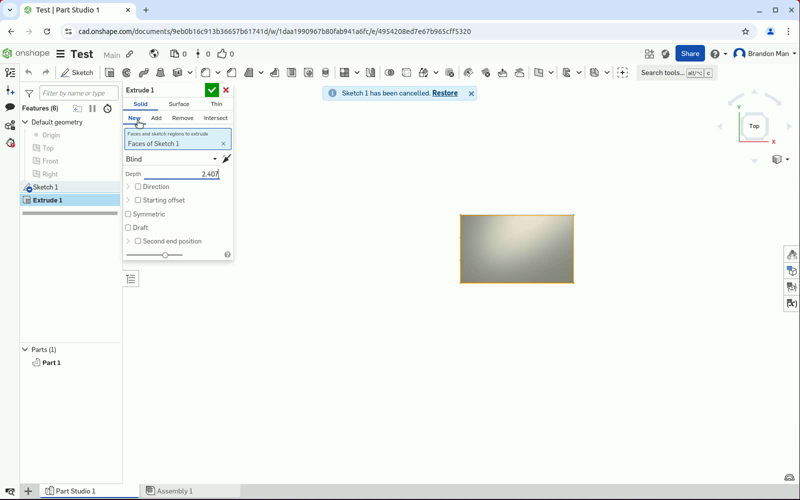
key(enter)
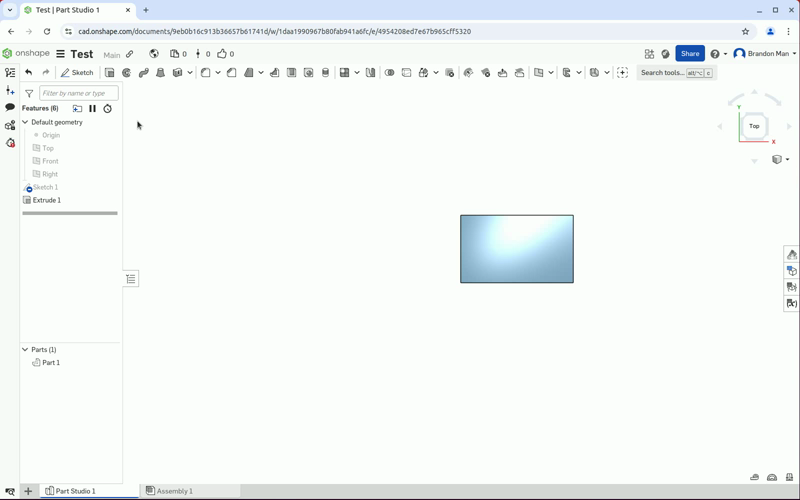
key(shift+h)
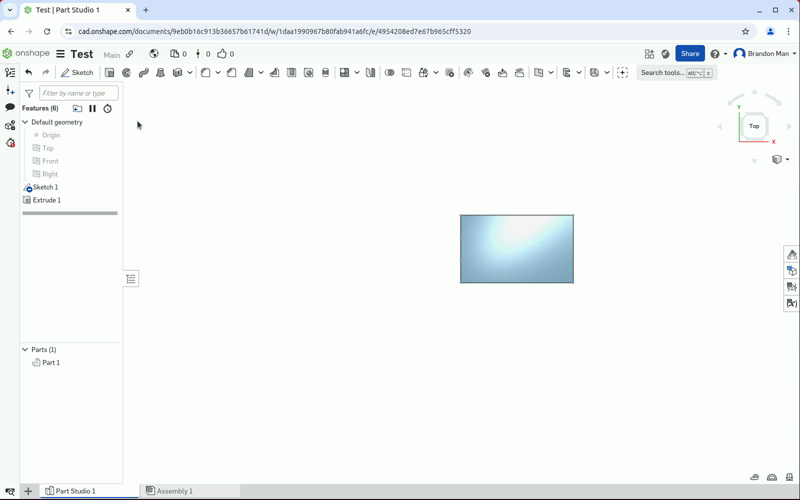
key(shift+h)
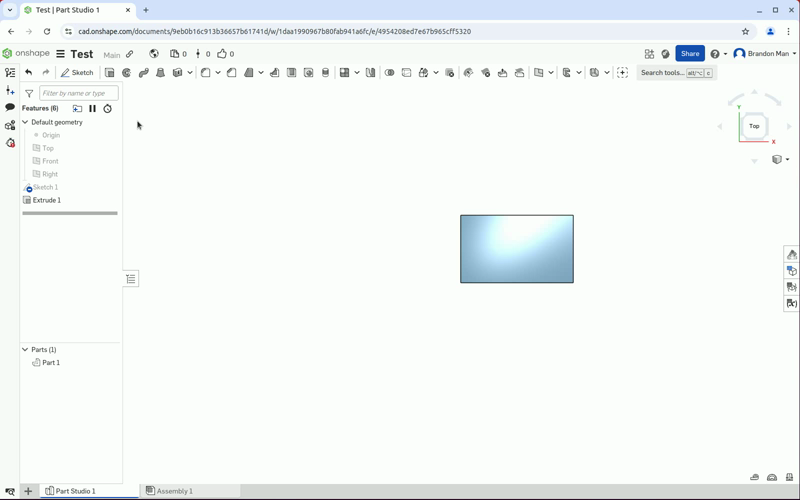
mouse_move(73, 189)
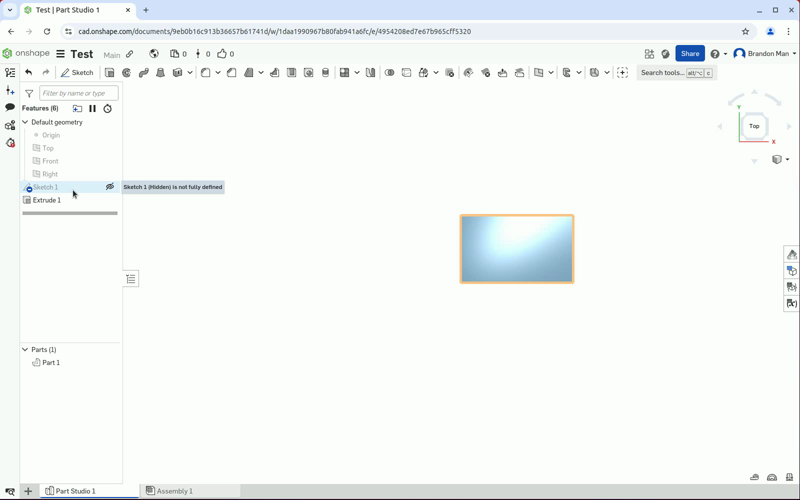
click(73, 189)
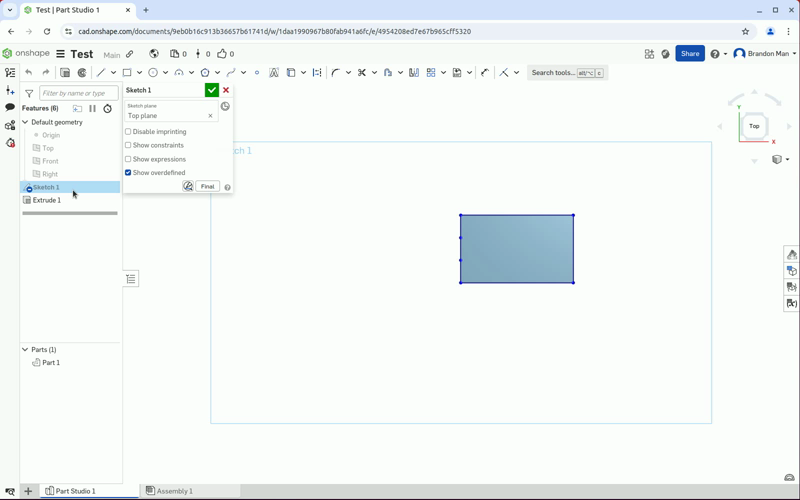
mouse_move(229, 92)
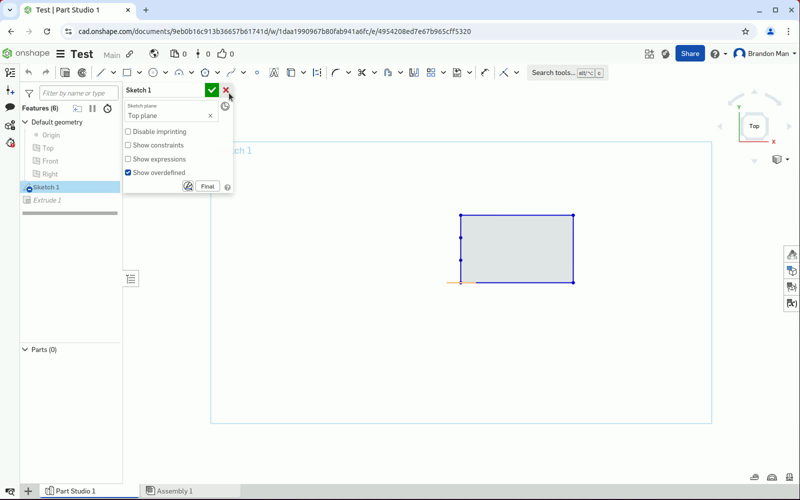
click(229, 92)
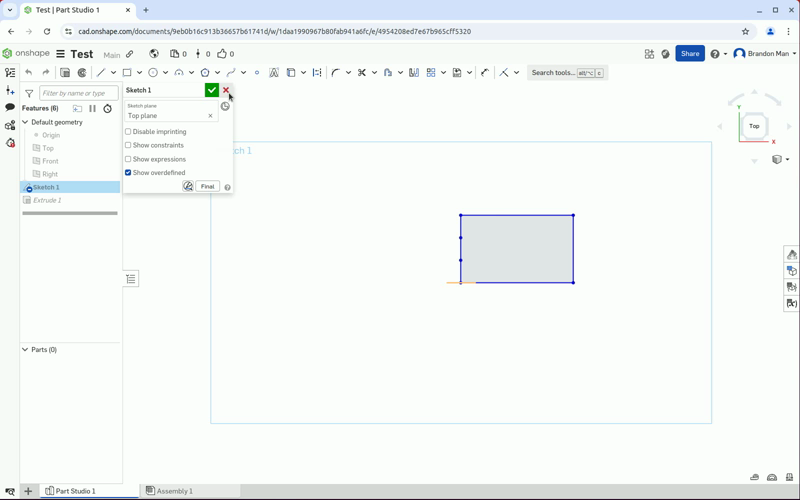
key(shift+s)
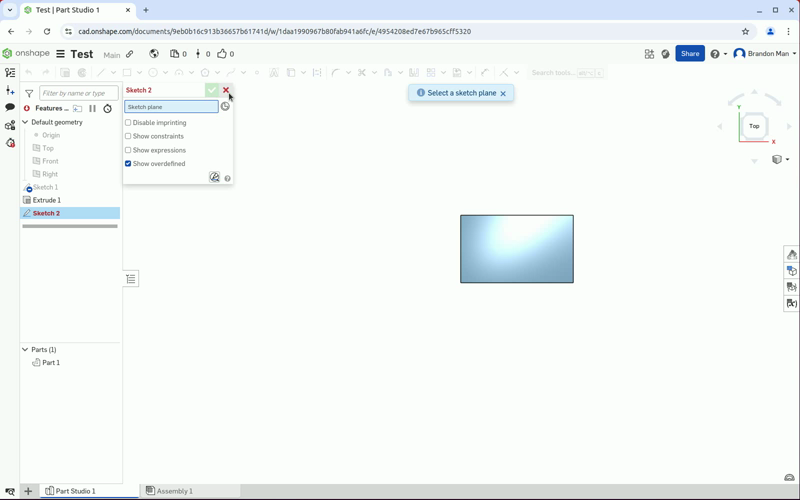
mouse_move(73, 150)
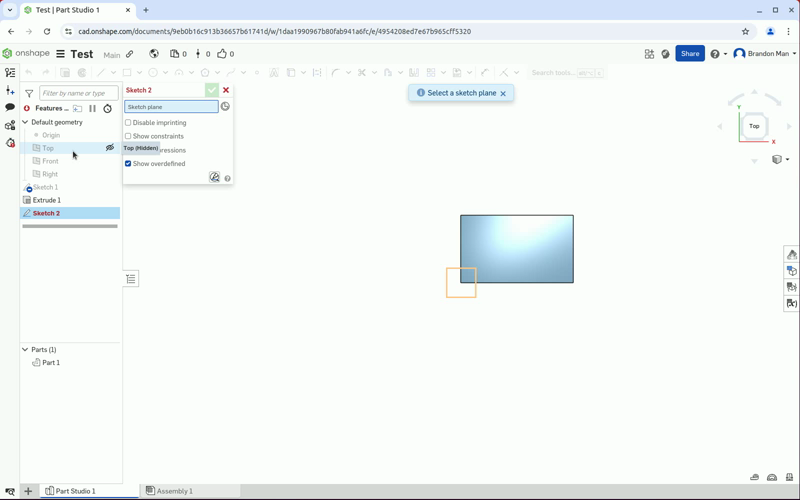
click(73, 150)
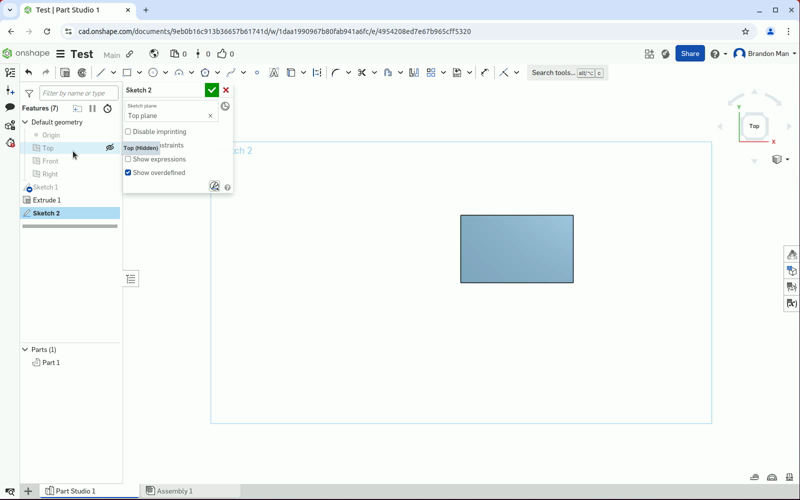
mouse_move(73, 352)
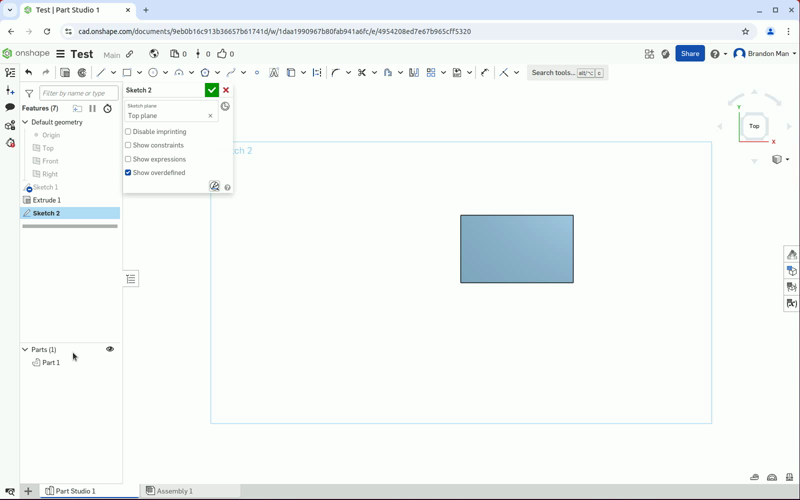
key(y)
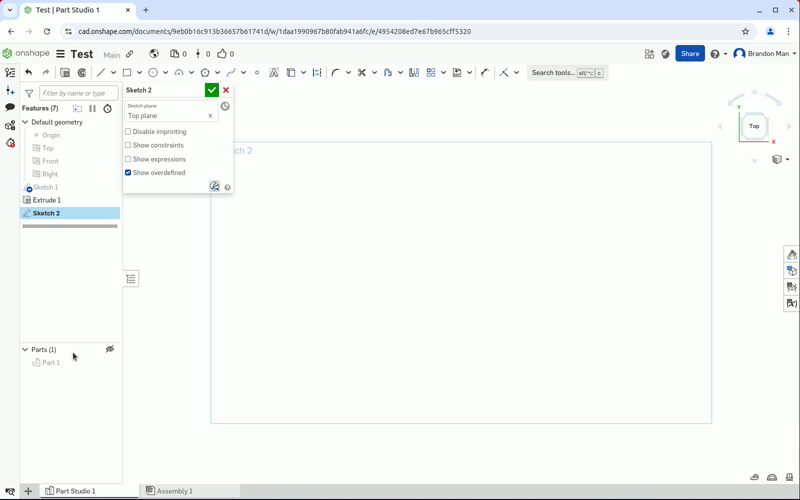
key(l)
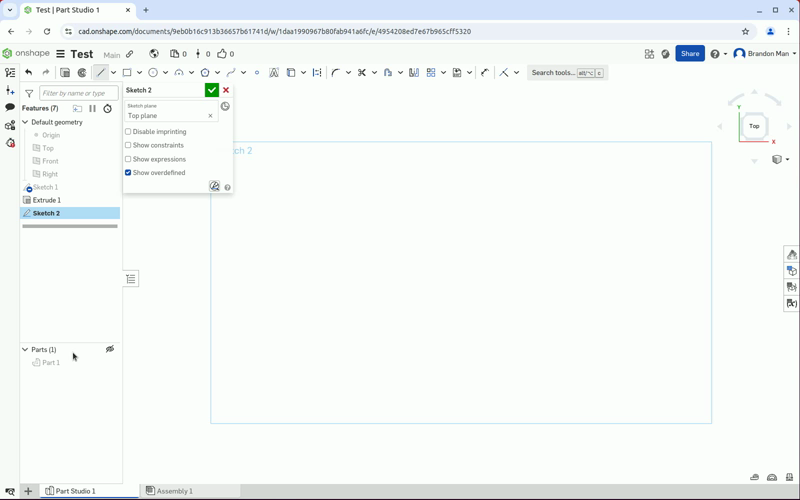
key_down(shift)
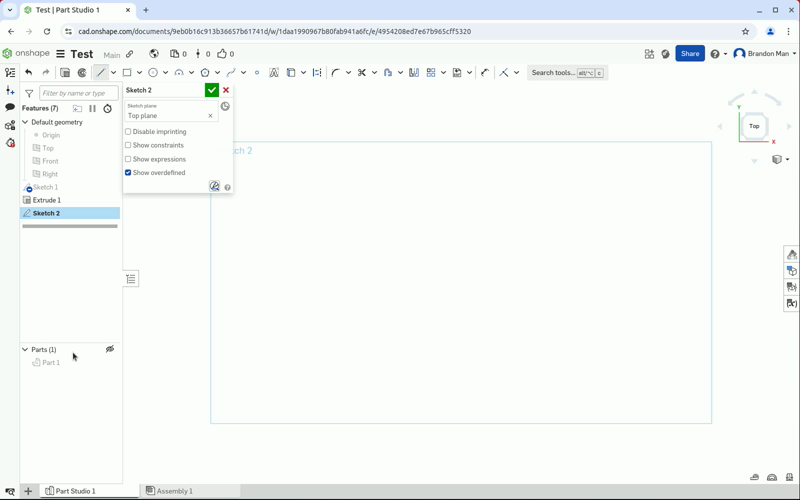
mouse_move(404, 260)
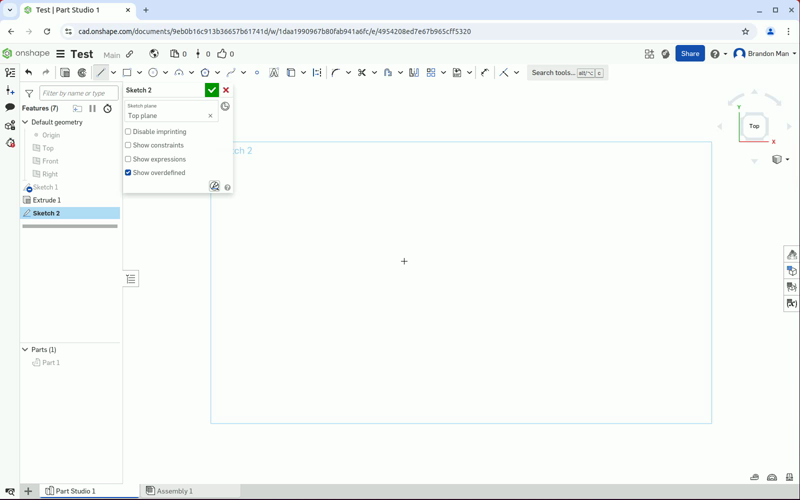
click(404, 260)
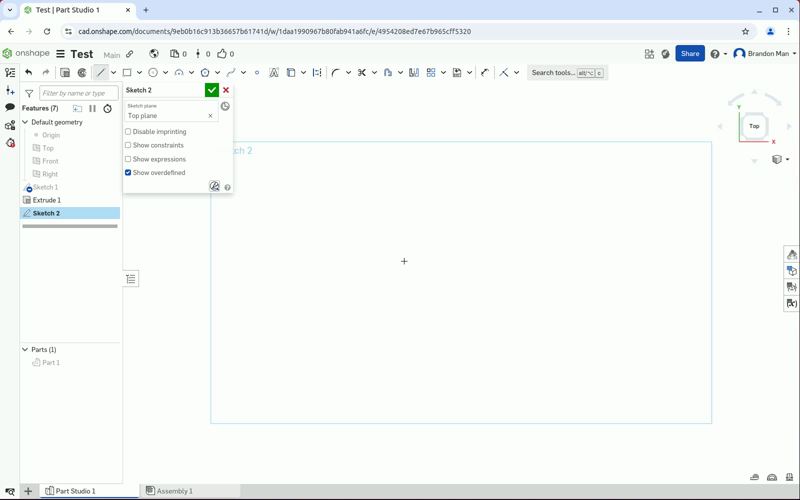
key_up(shift)
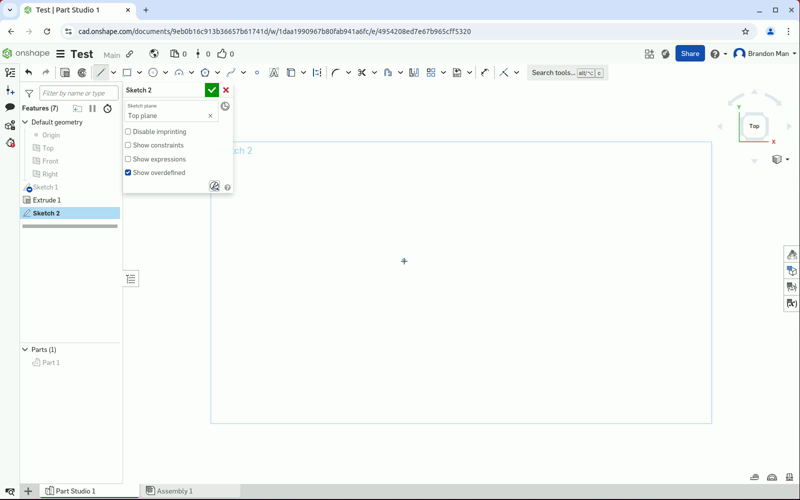
key_down(shift)
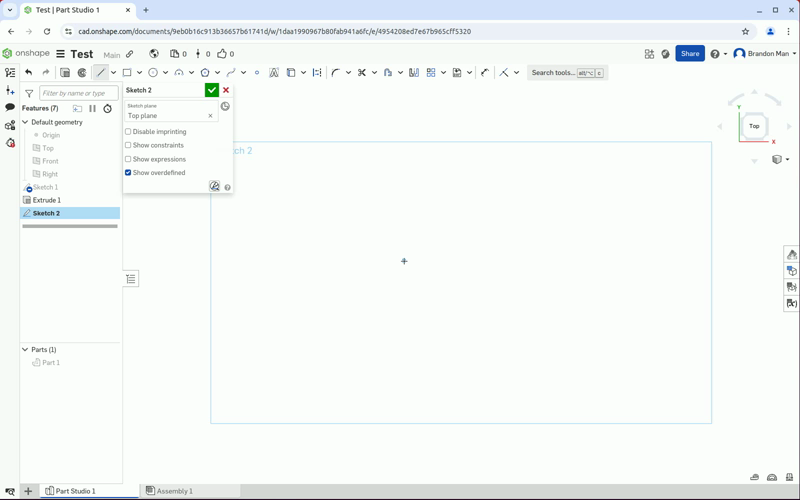
mouse_move(434, 260)
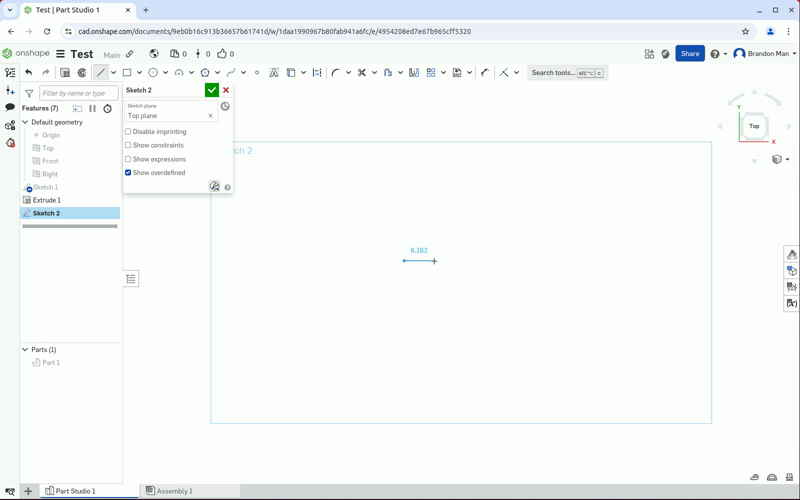
mouse_move(461, 260)
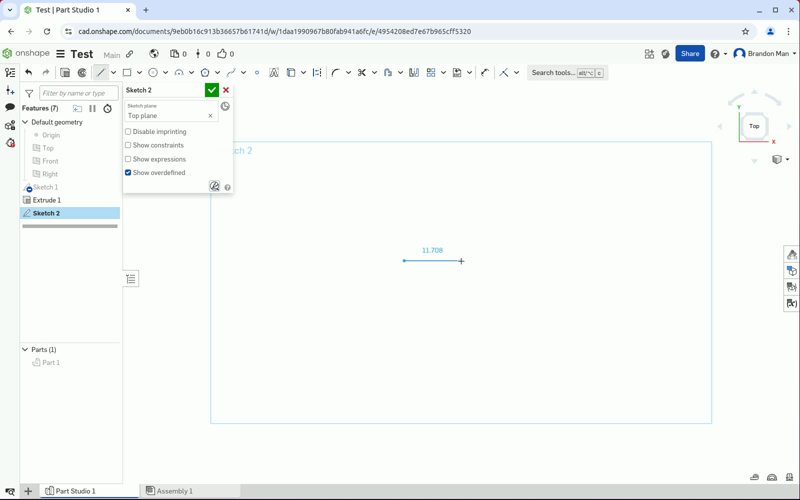
click(461, 260)
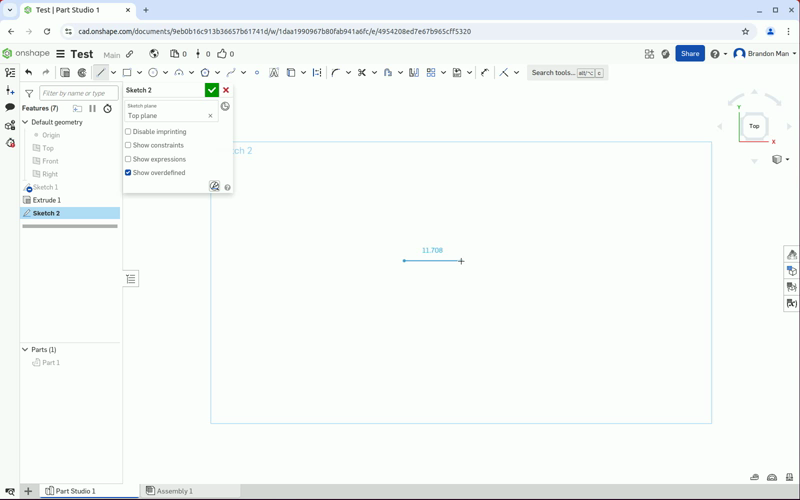
key_up(shift)
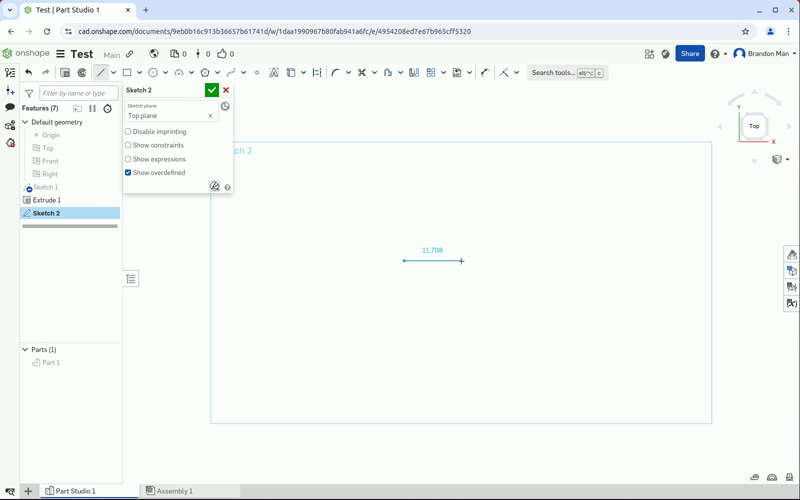
key_down(shift)
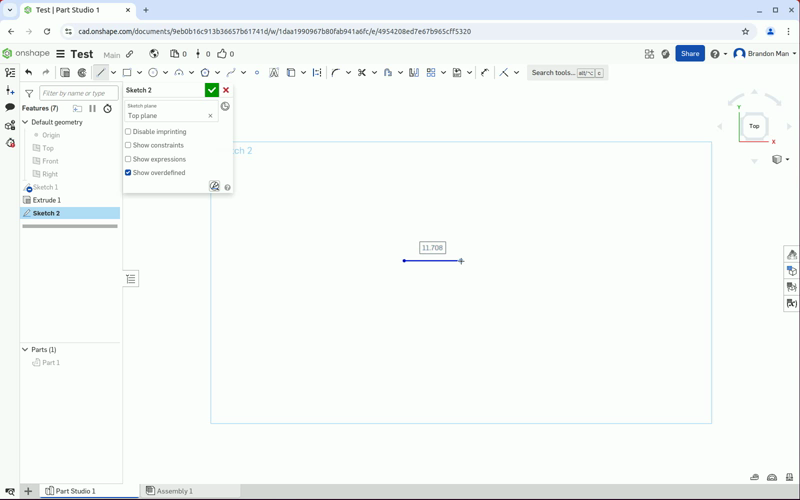
mouse_move(491, 260)
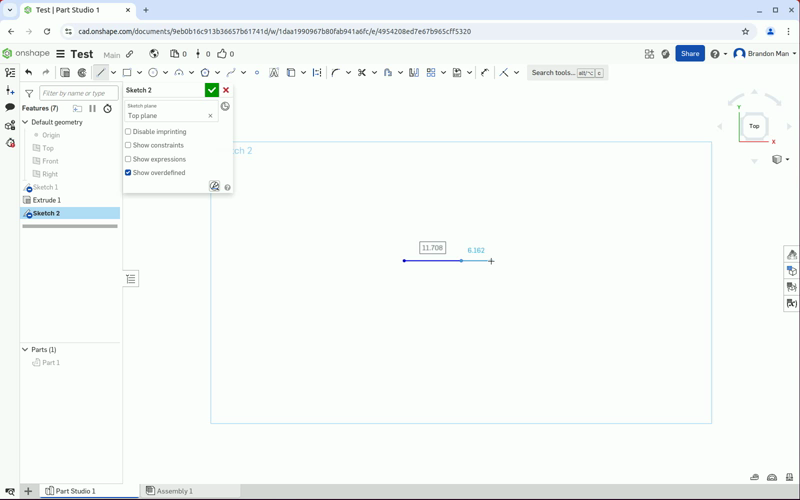
mouse_move(461, 237)
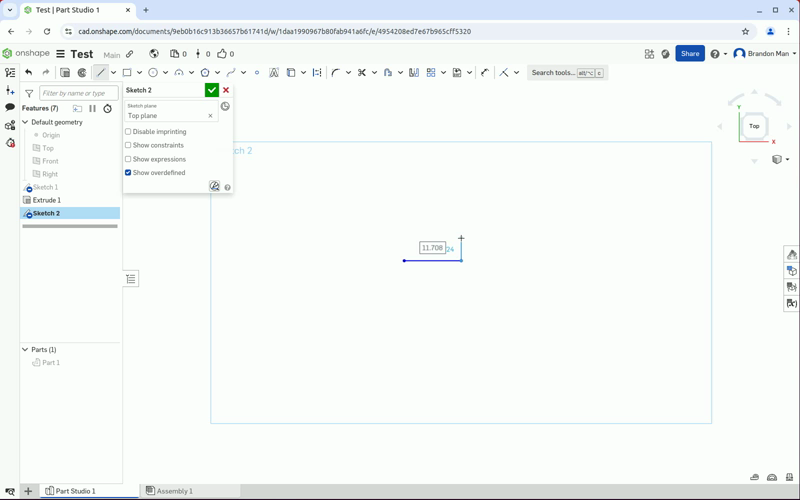
click(461, 237)
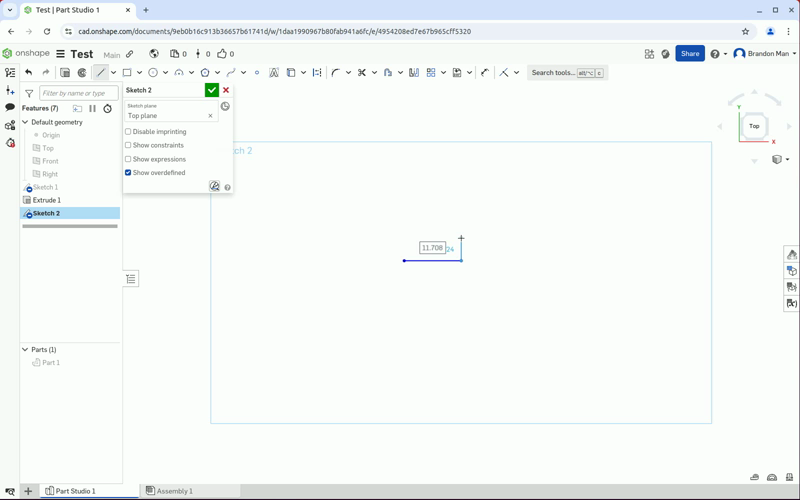
key_up(shift)
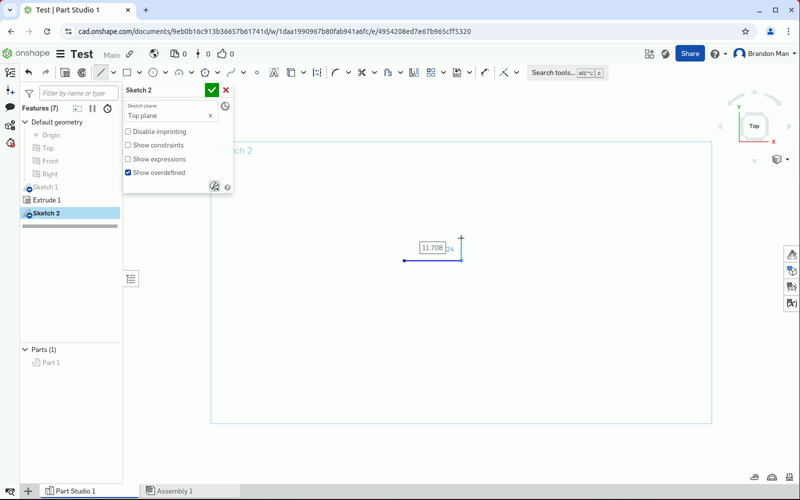
key_down(shift)
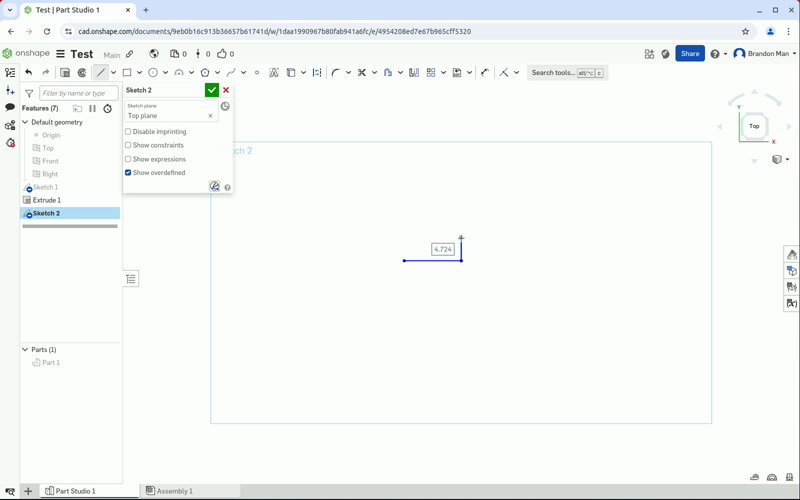
mouse_move(491, 237)
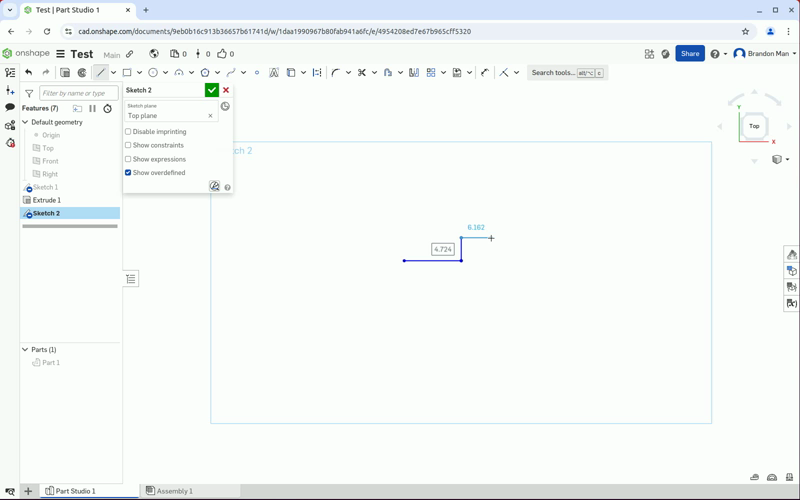
mouse_move(404, 237)
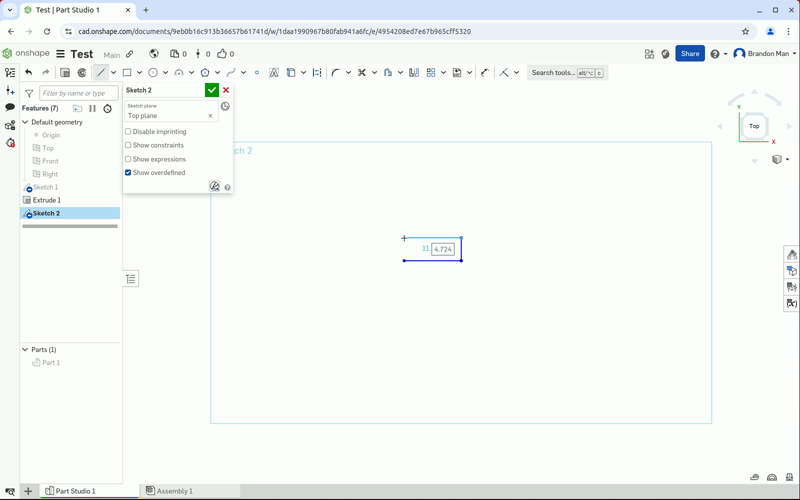
click(404, 237)
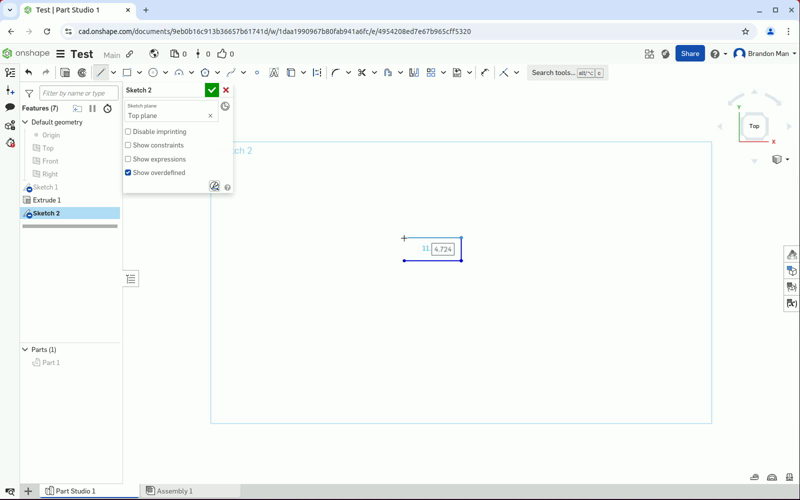
key_up(shift)
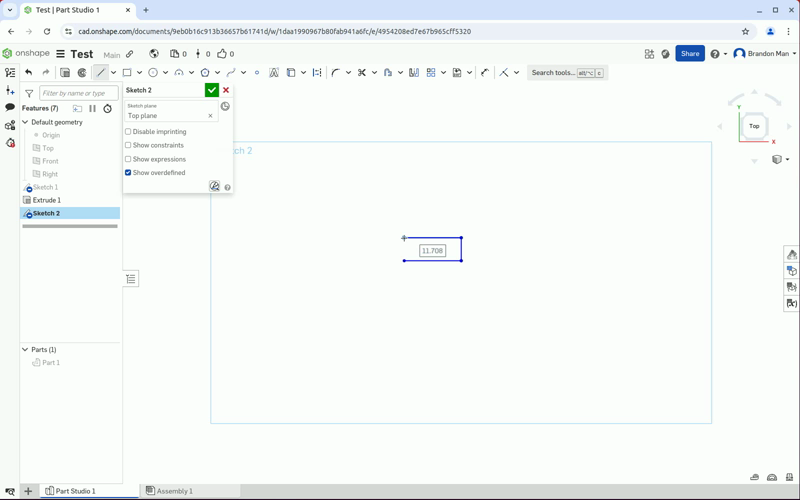
mouse_move(434, 237)
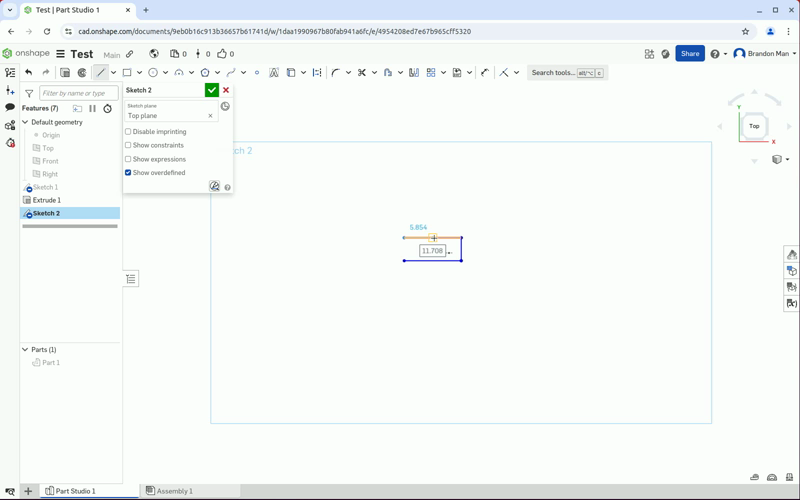
key_down(shift)
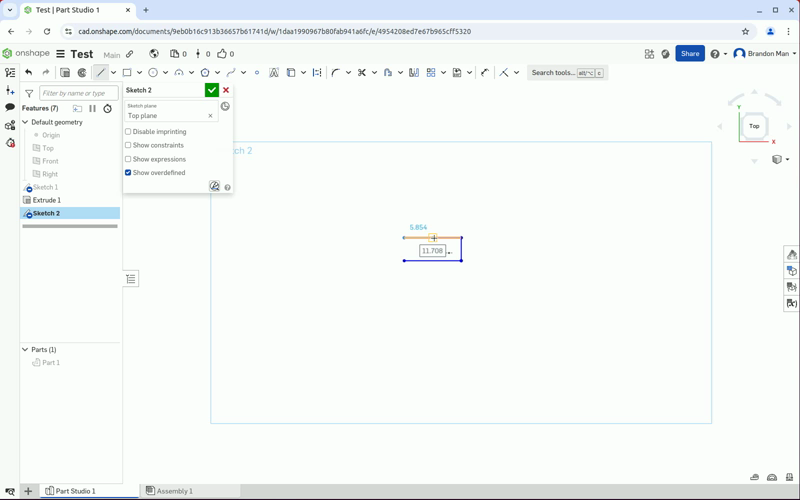
mouse_move(404, 260)
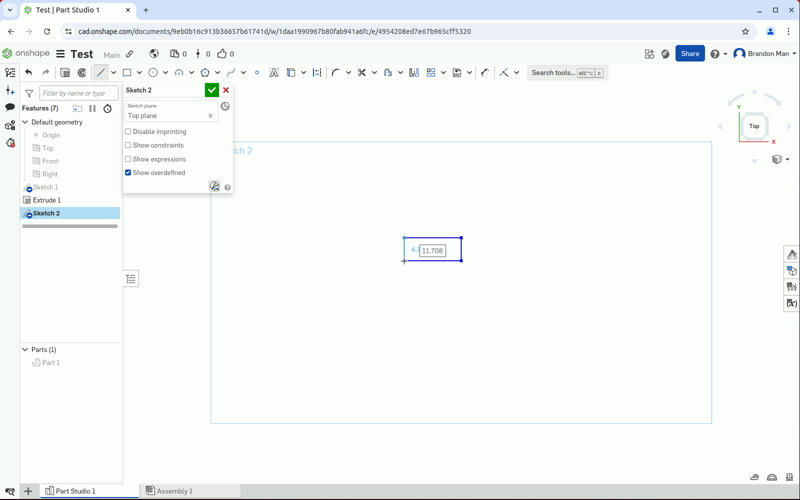
key_up(shift)
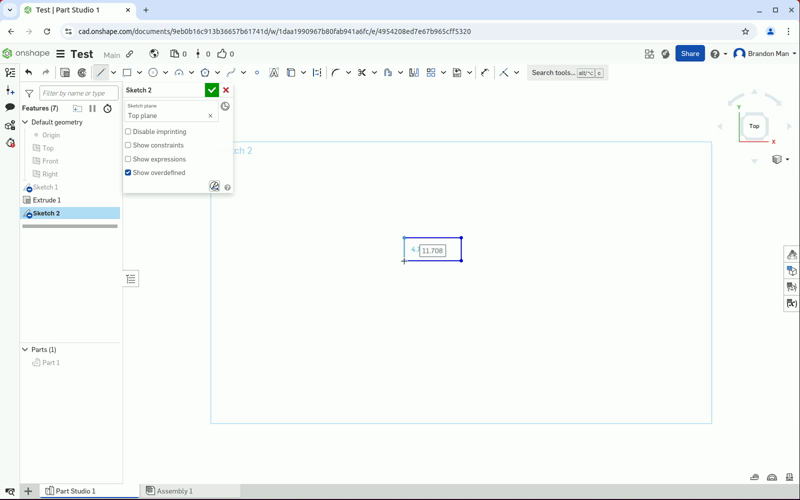
click(404, 260)
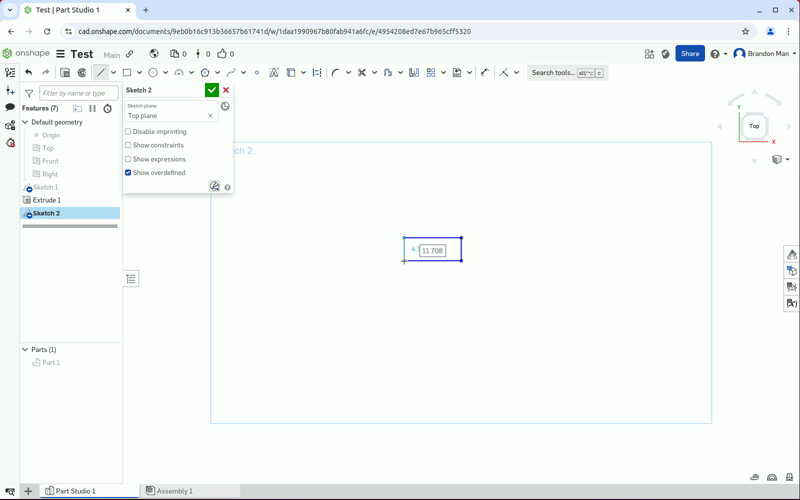
key(esc)
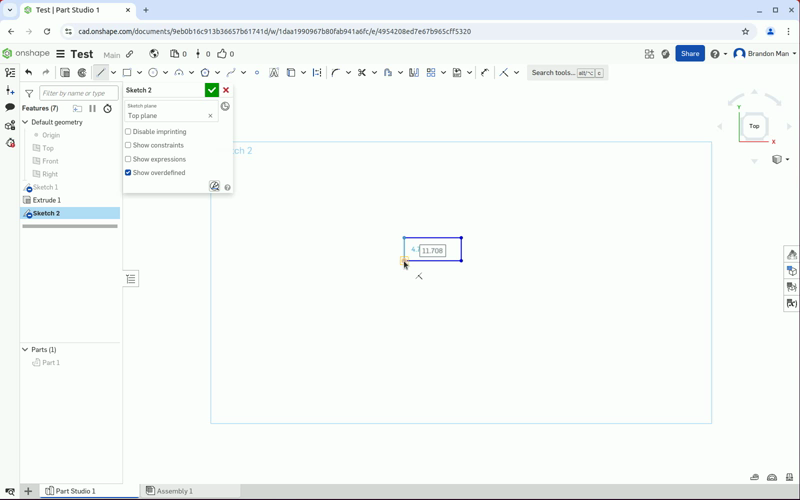
mouse_move(448, 239)
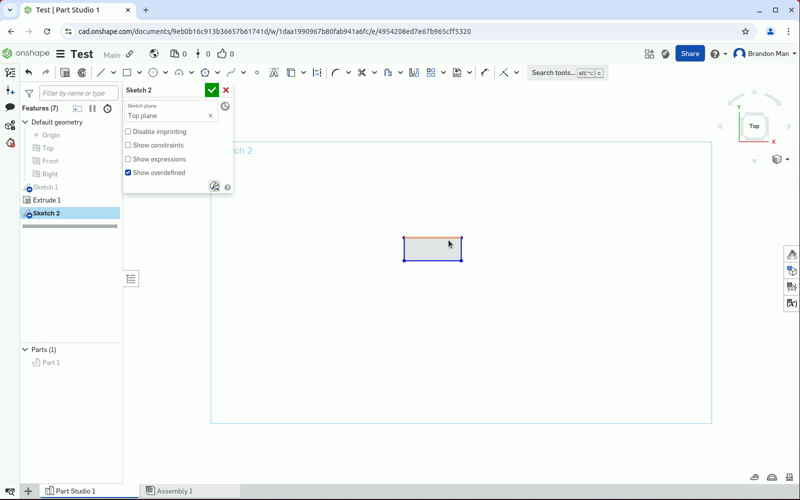
scroll(6)
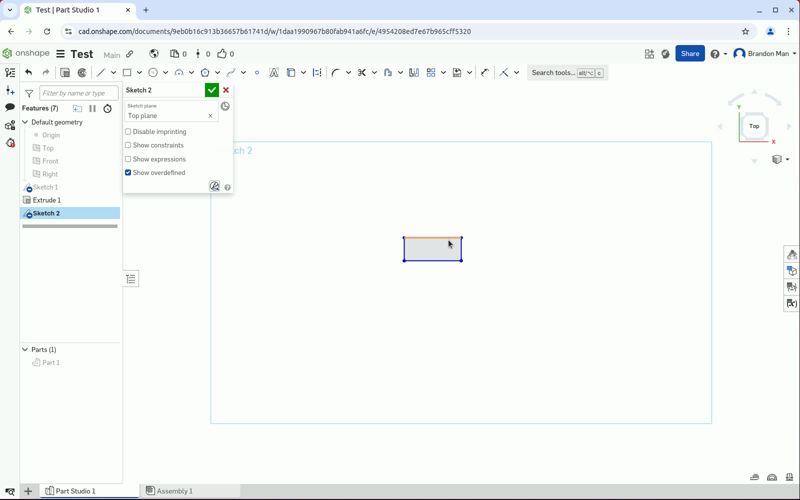
scroll(6)
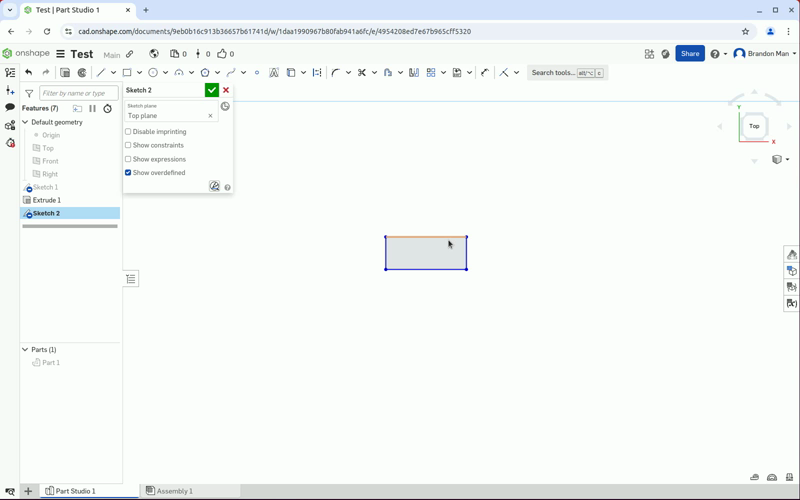
scroll(6)
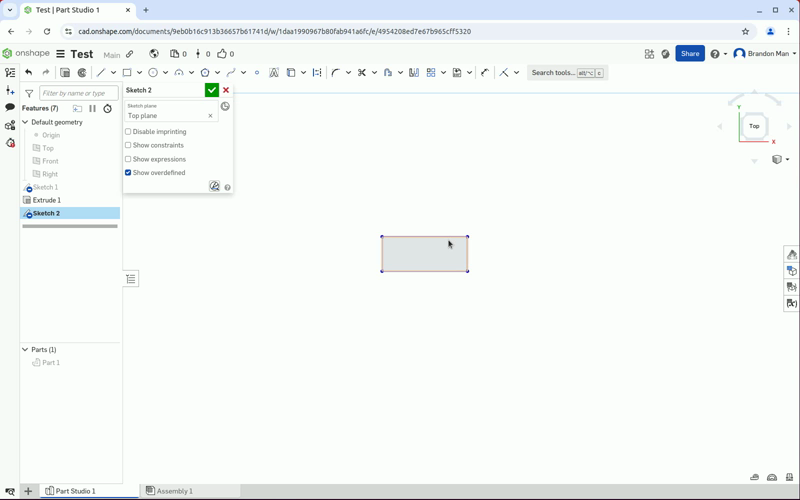
scroll(6)
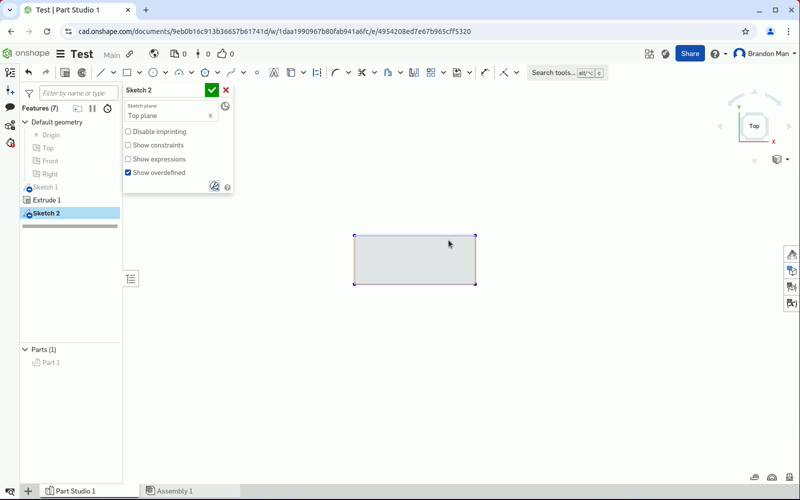
scroll(6)
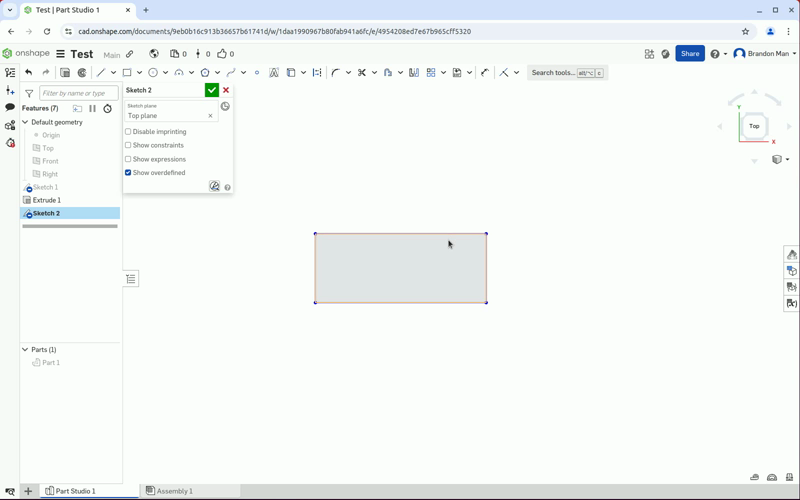
scroll(6)
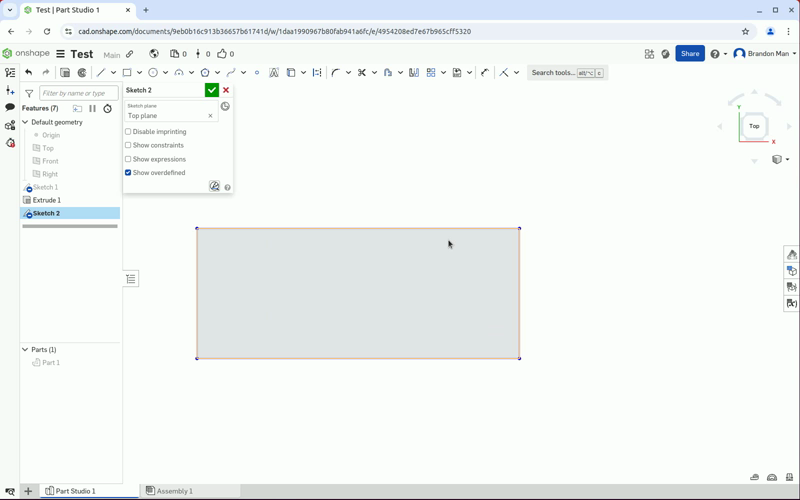
scroll(6)
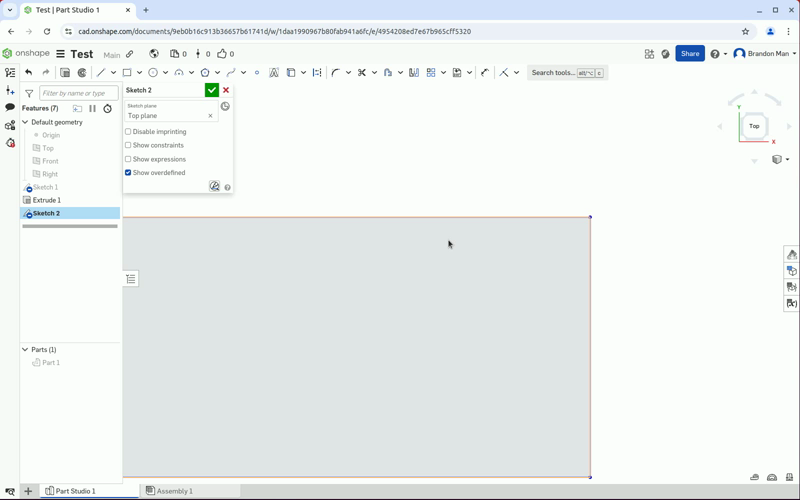
click(448, 239)
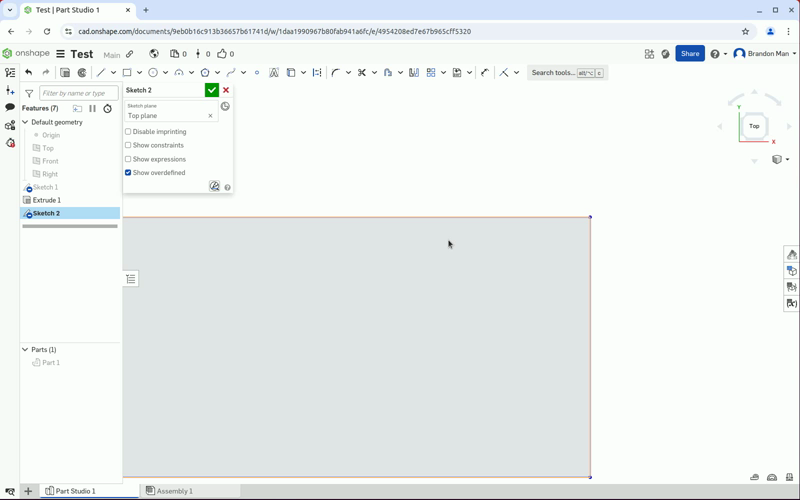
scroll(-6)
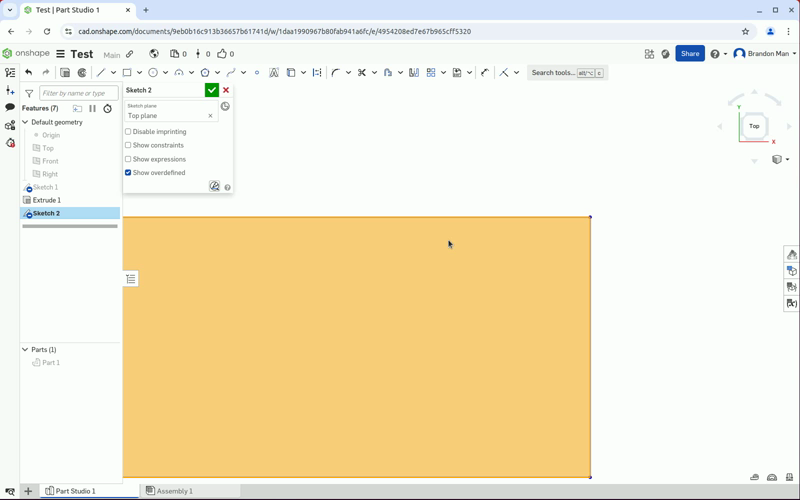
scroll(-6)
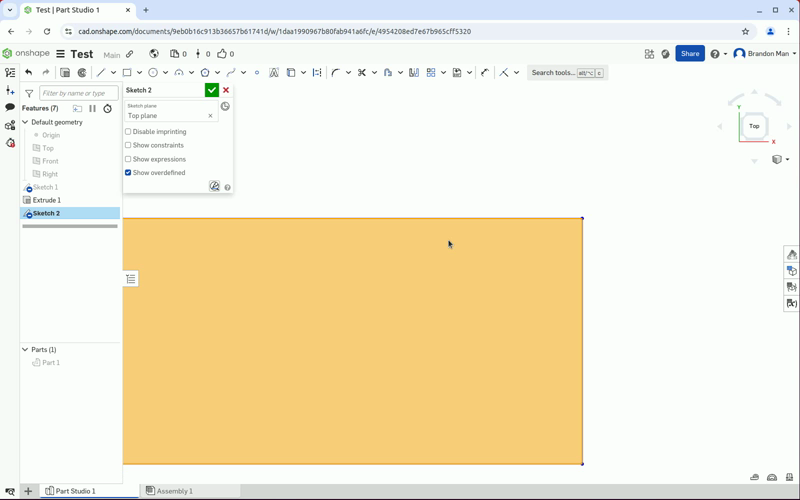
scroll(-6)
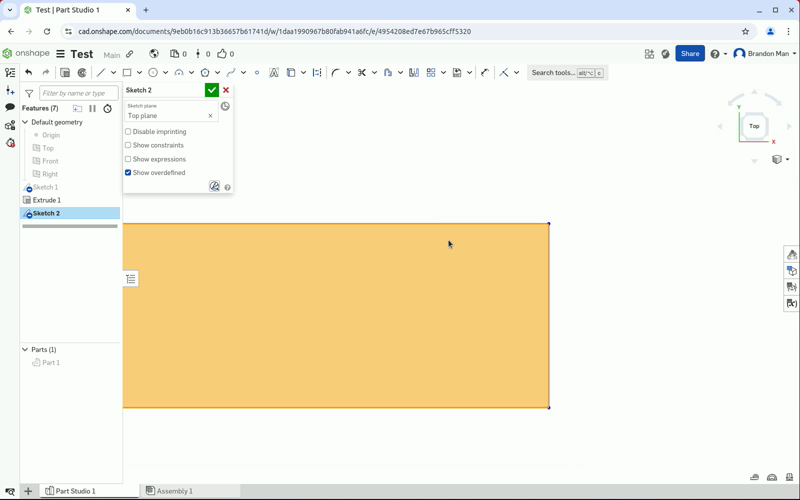
scroll(-6)
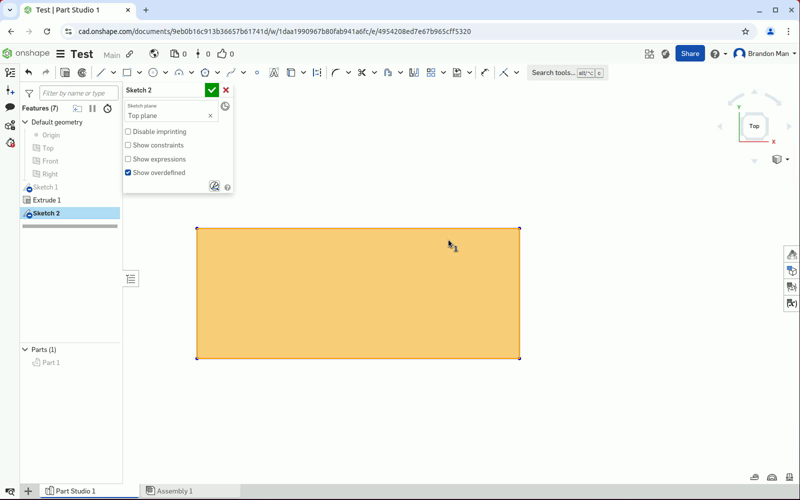
scroll(-6)
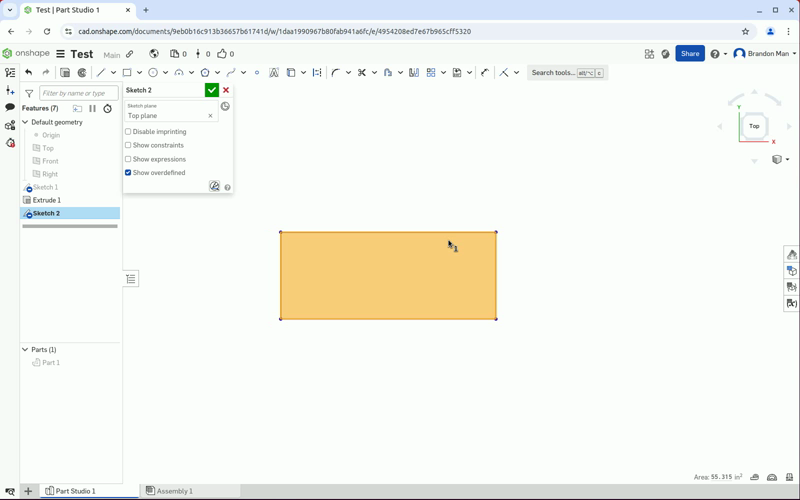
scroll(-6)
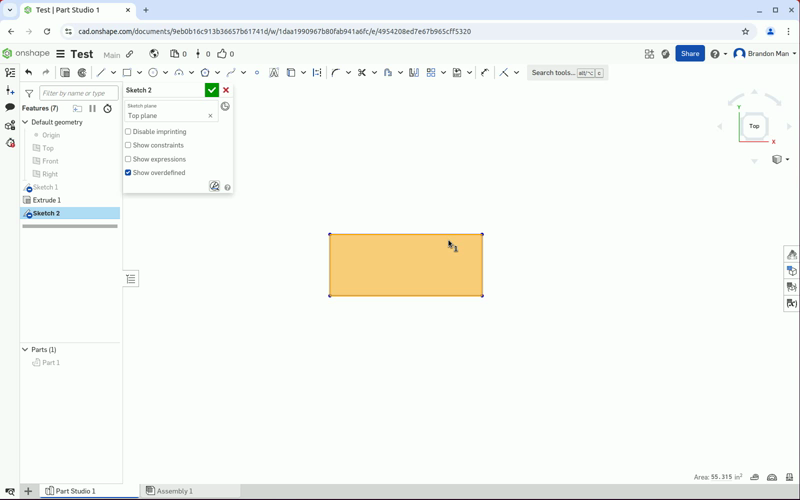
scroll(-6)
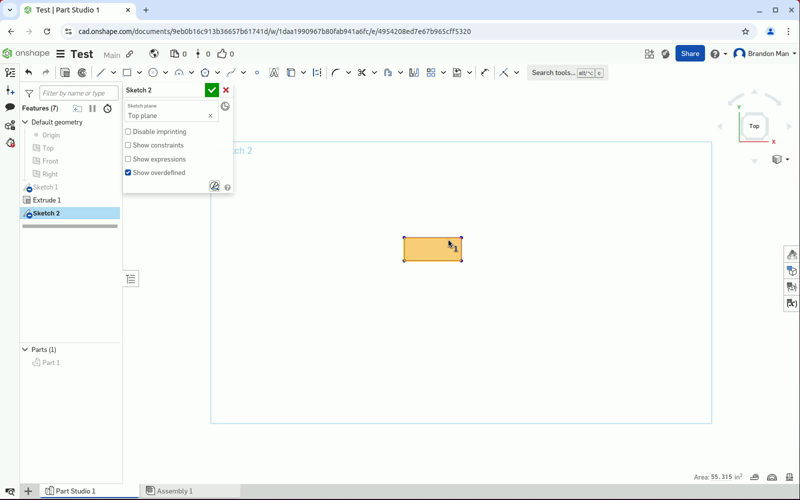
mouse_move(73, 352)
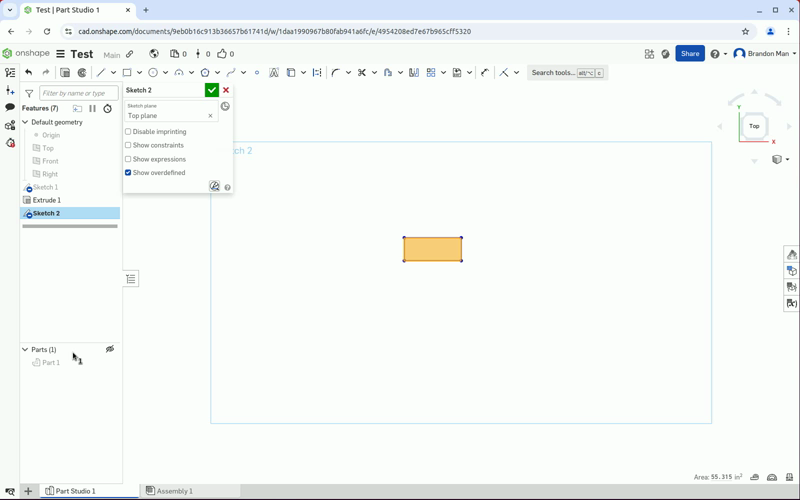
key(shift+y)
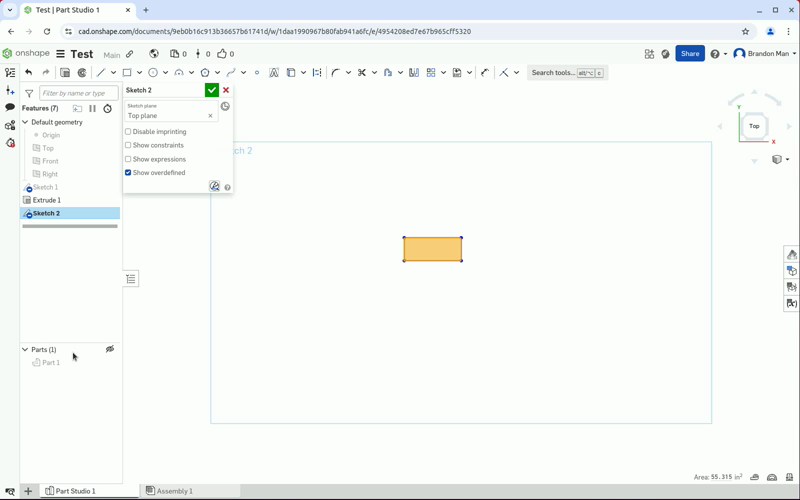
key(shift+e)
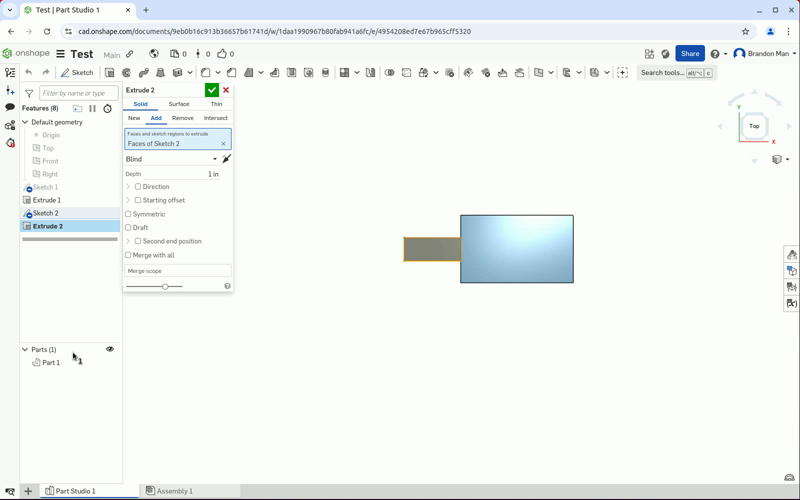
mouse_move(143, 106)
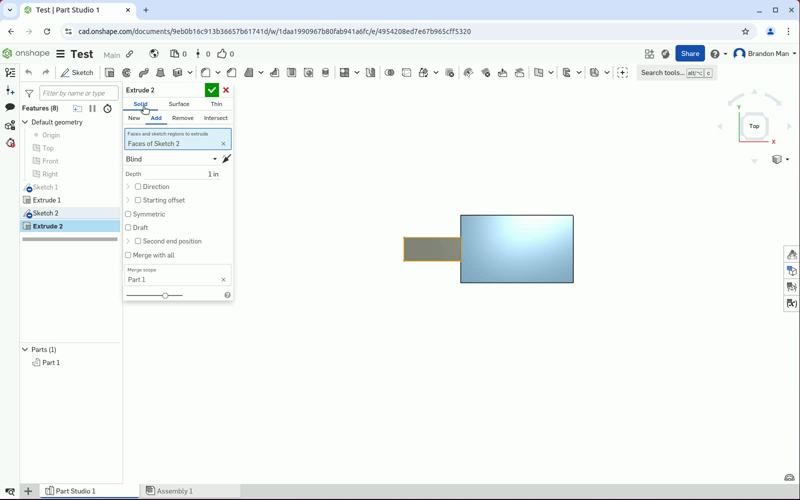
click(143, 106)
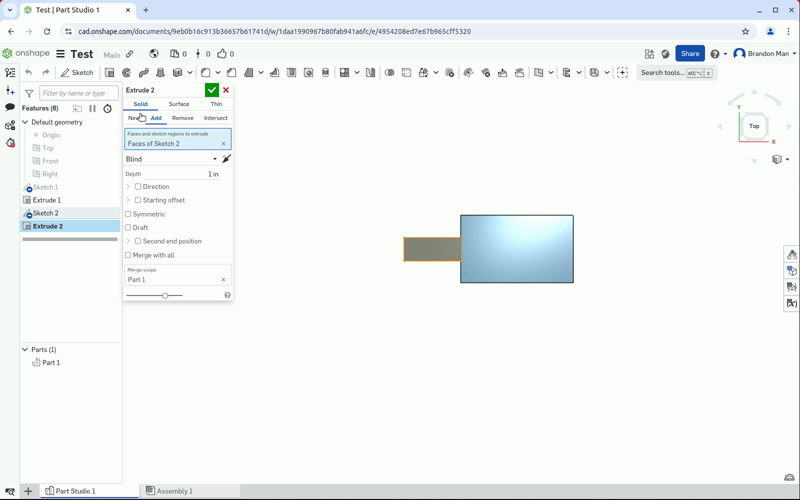
mouse_move(137, 120)
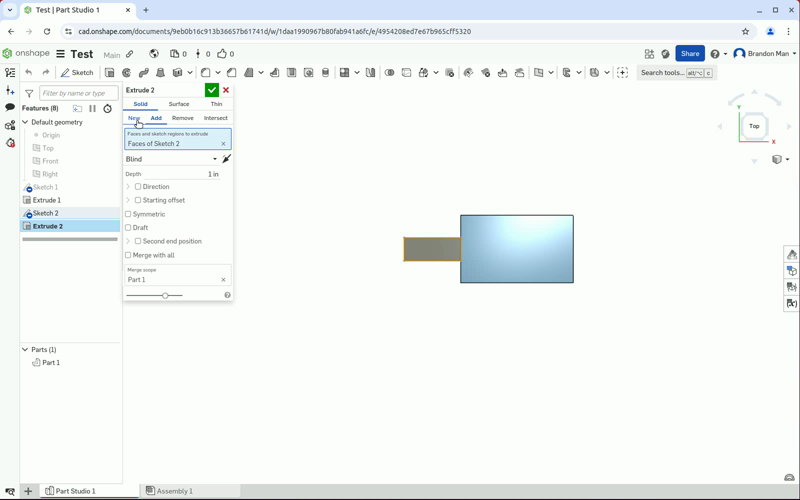
click(137, 120)
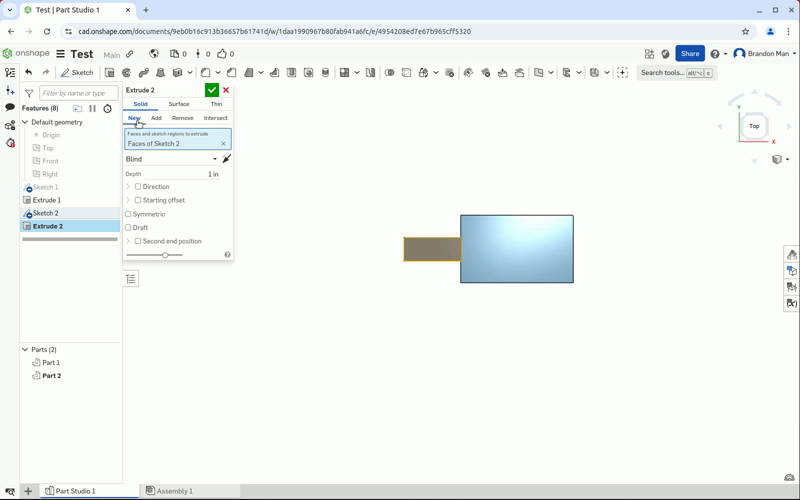
key(tab, 4)
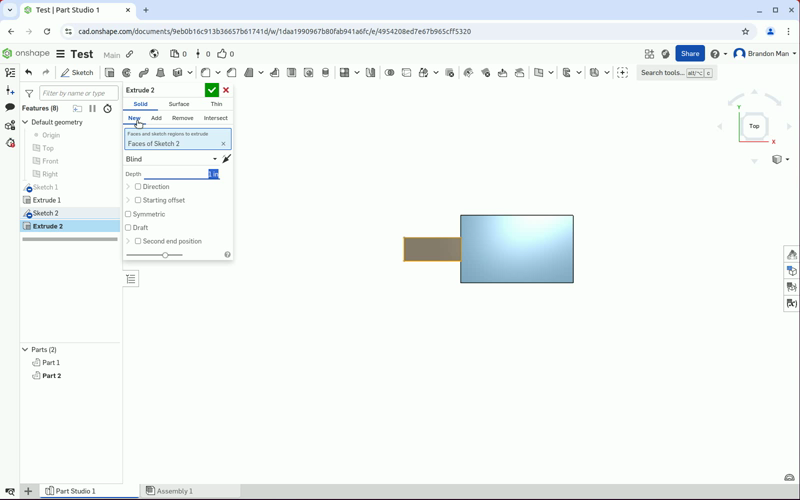
text(2.407)
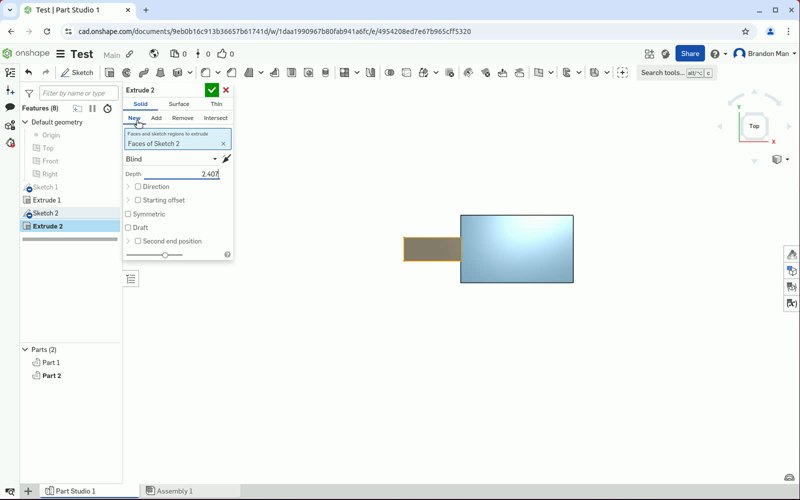
key(enter)
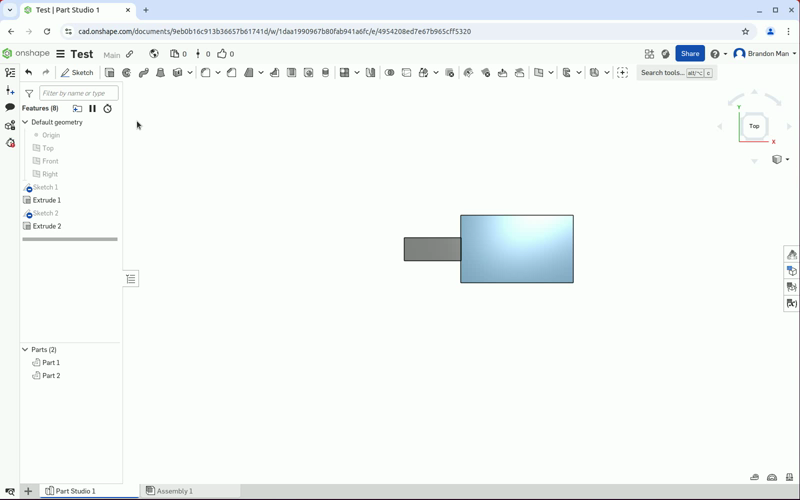
key(shift+h)
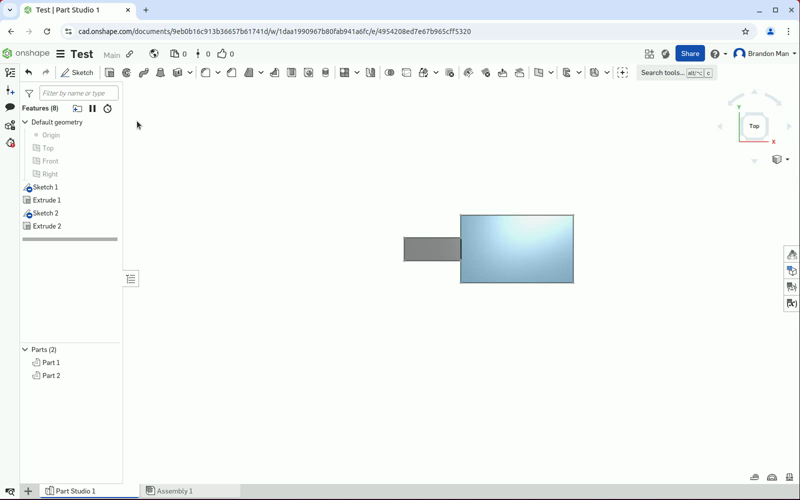
key(shift+h)
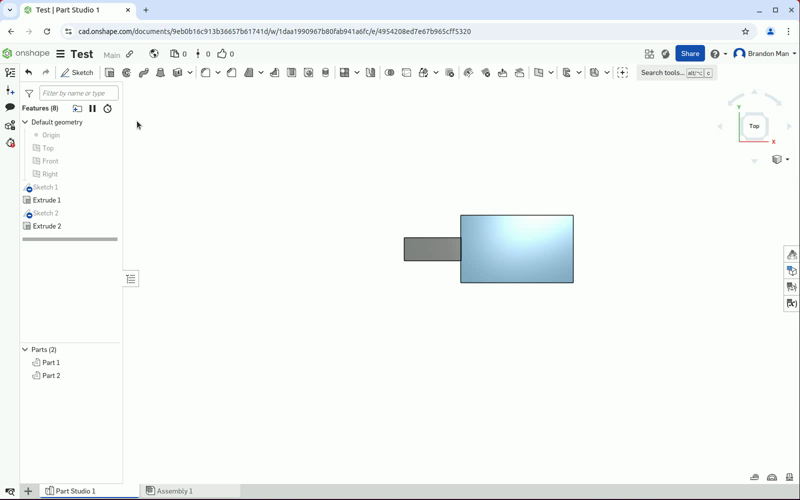
mouse_move(73, 189)
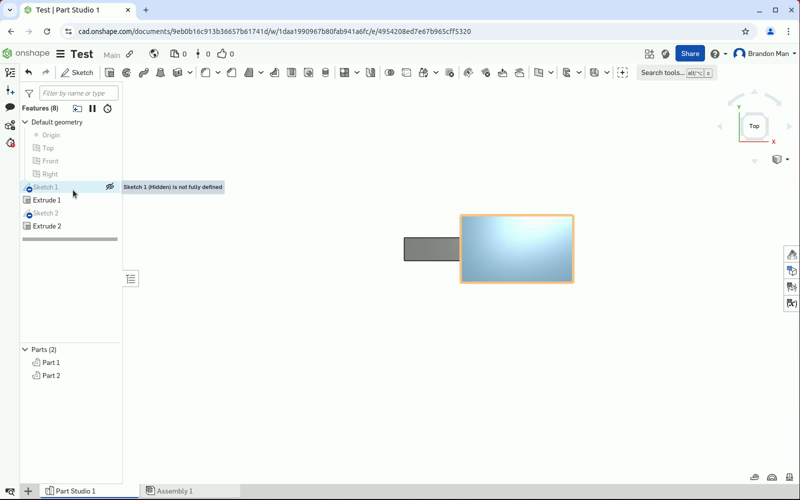
click(73, 189)
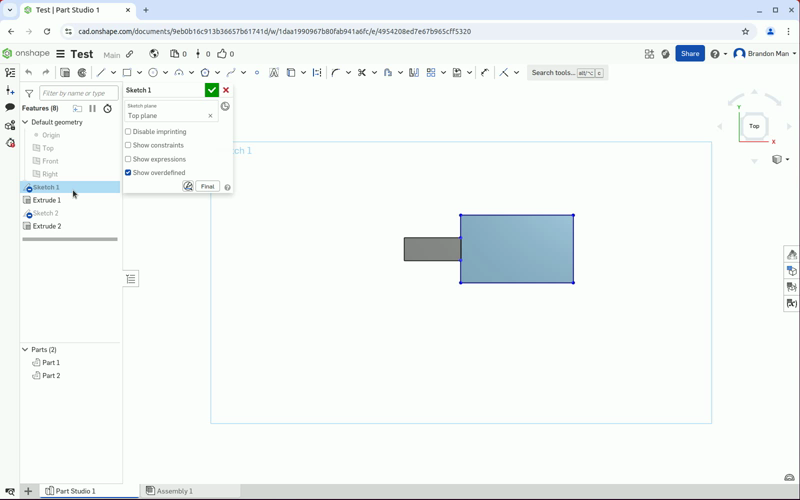
mouse_move(229, 92)
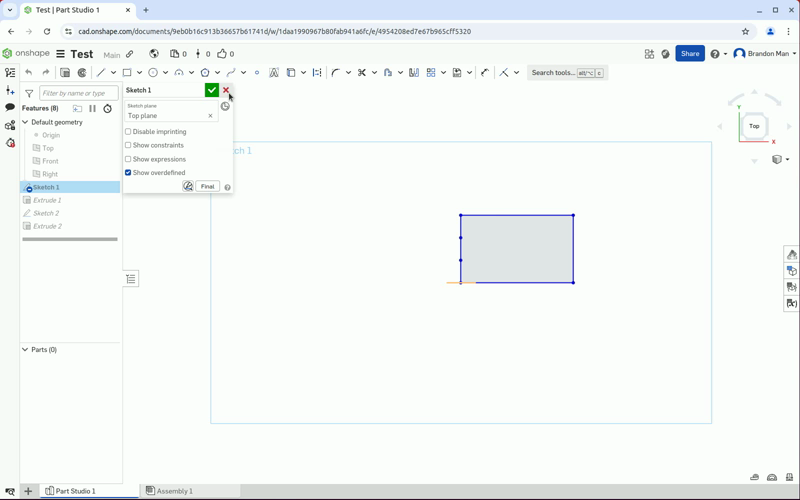
click(229, 92)
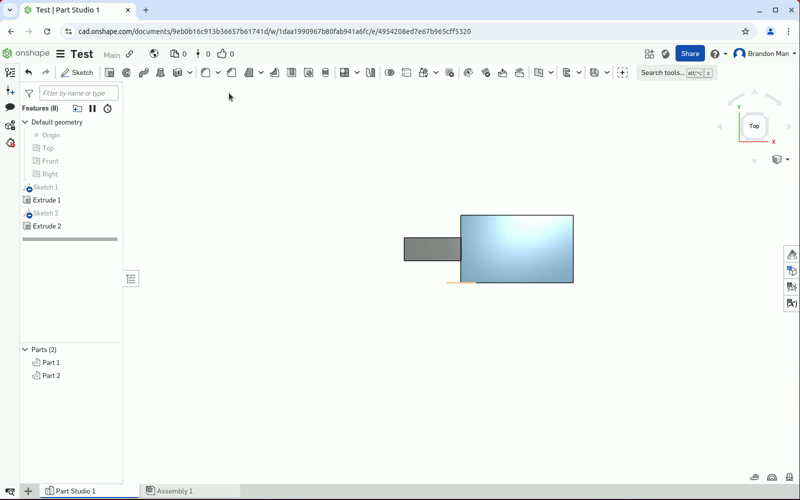
mouse_move(541, 75)
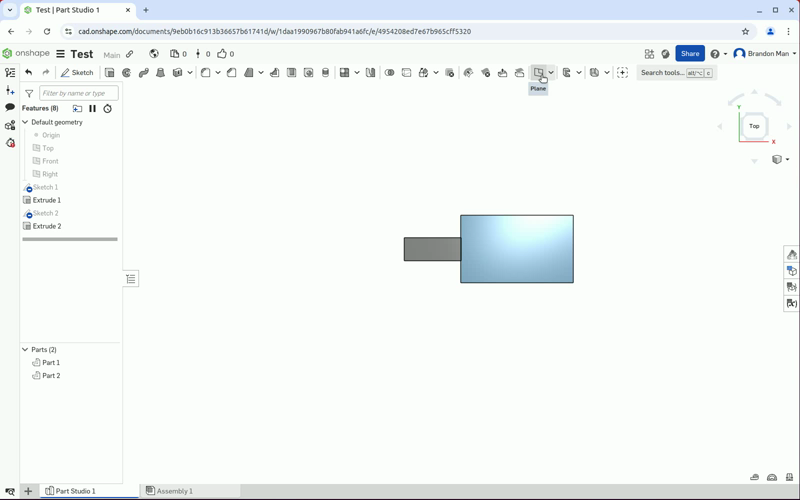
click(541, 75)
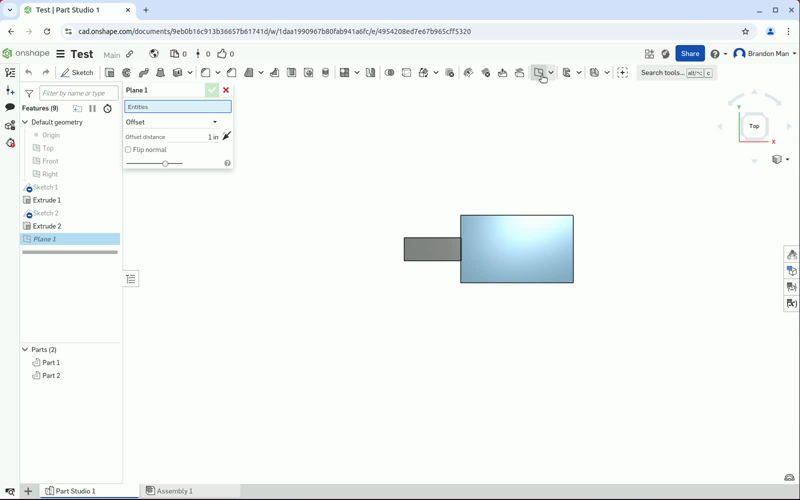
mouse_move(73, 150)
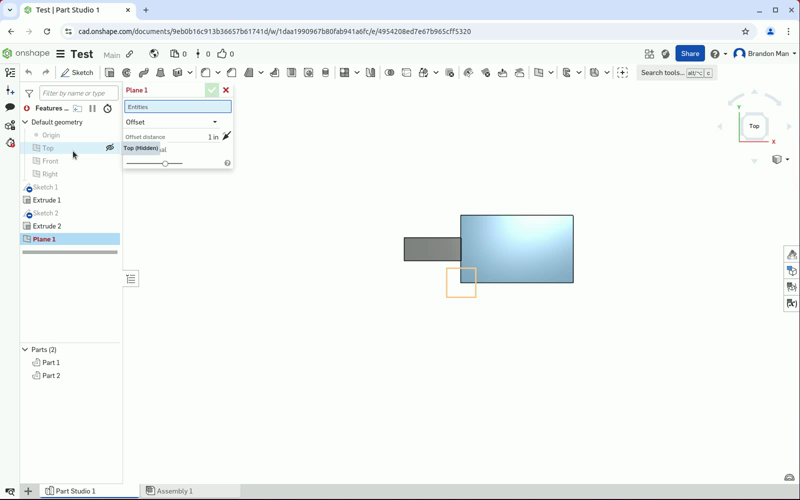
click(73, 150)
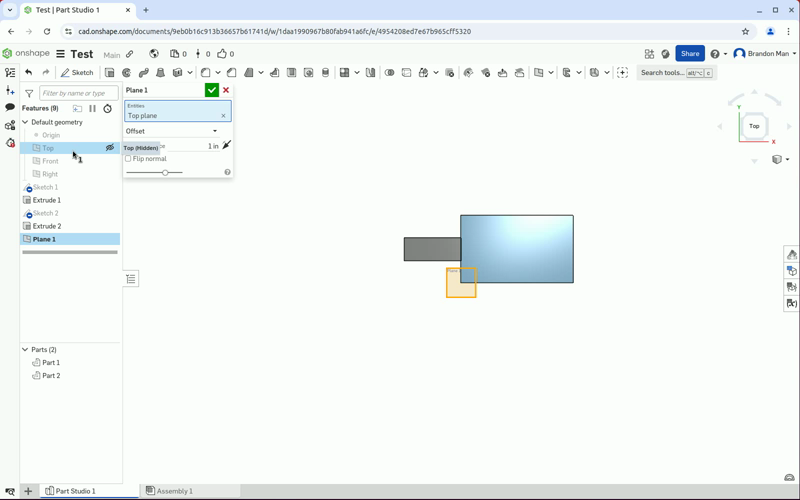
key(tab, 2)
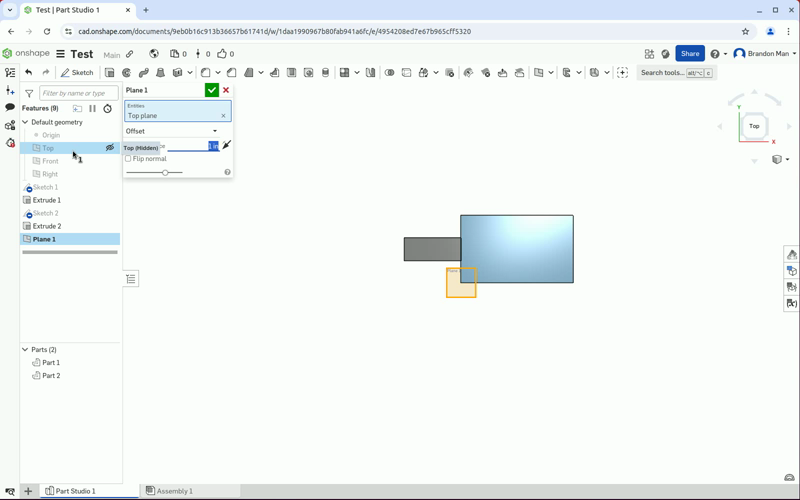
text(2.403)
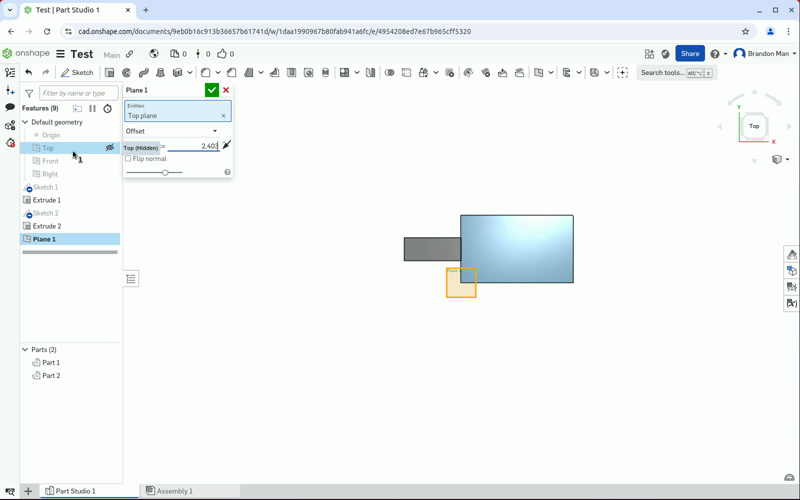
key(enter, 2)
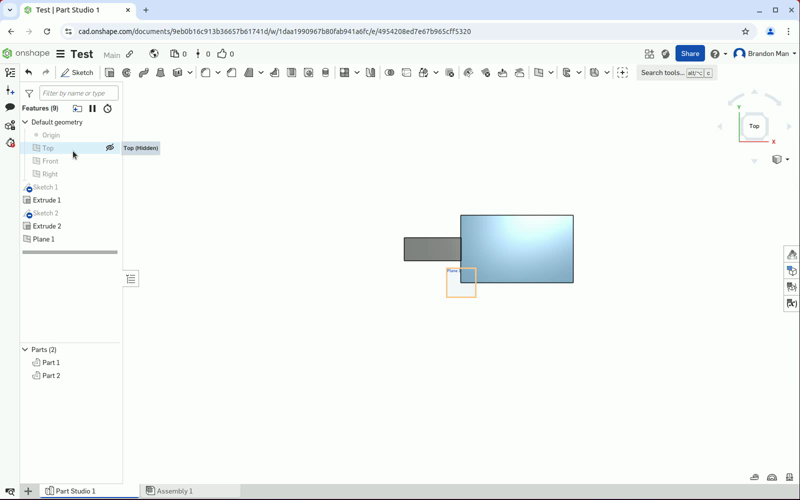
key(shift+s)
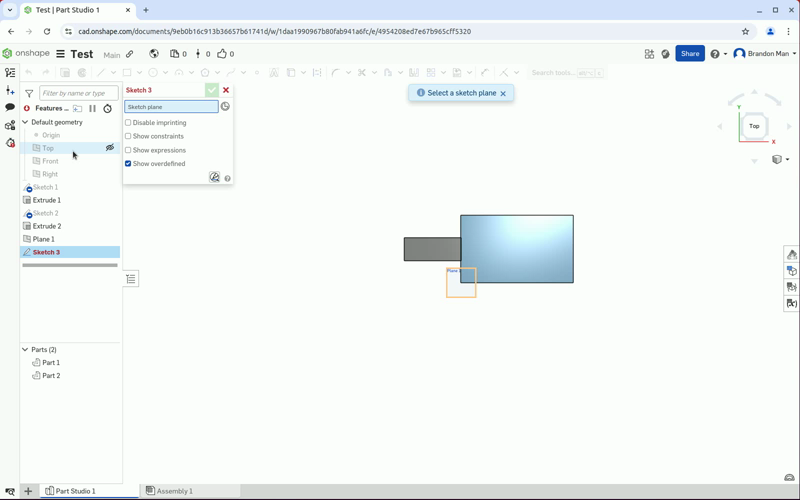
mouse_move(73, 241)
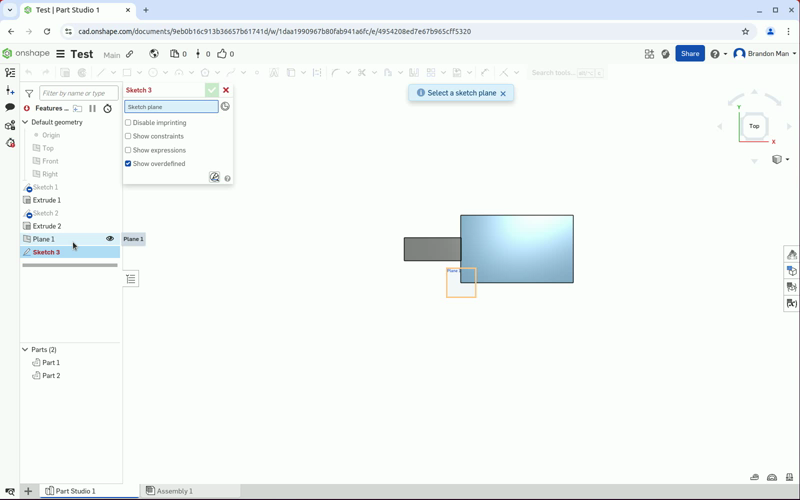
click(73, 241)
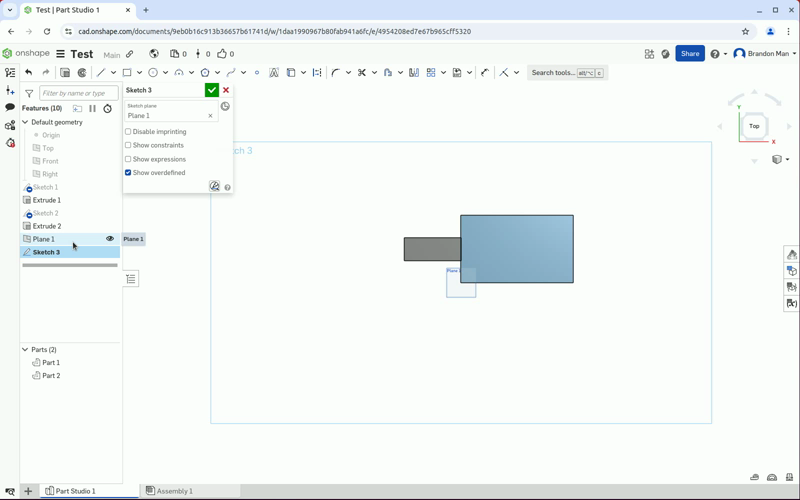
mouse_move(73, 352)
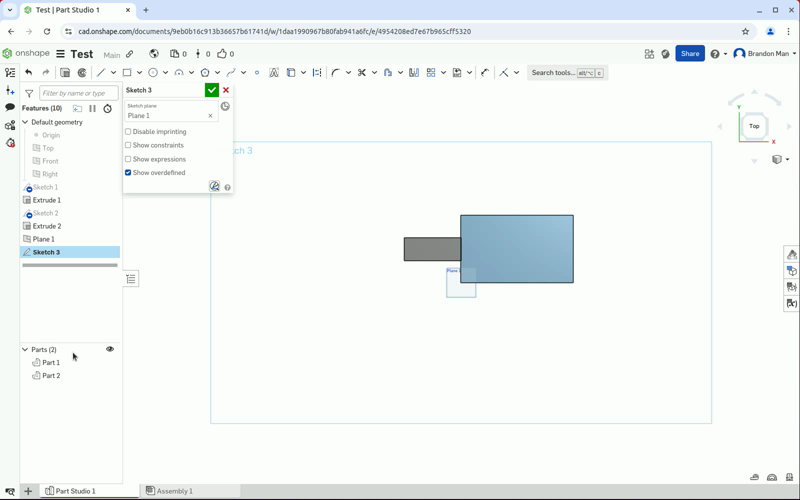
key(y)
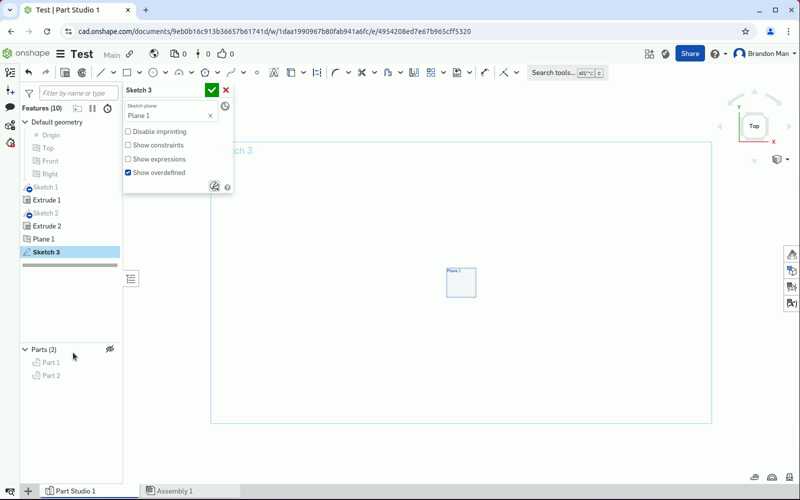
key(c)
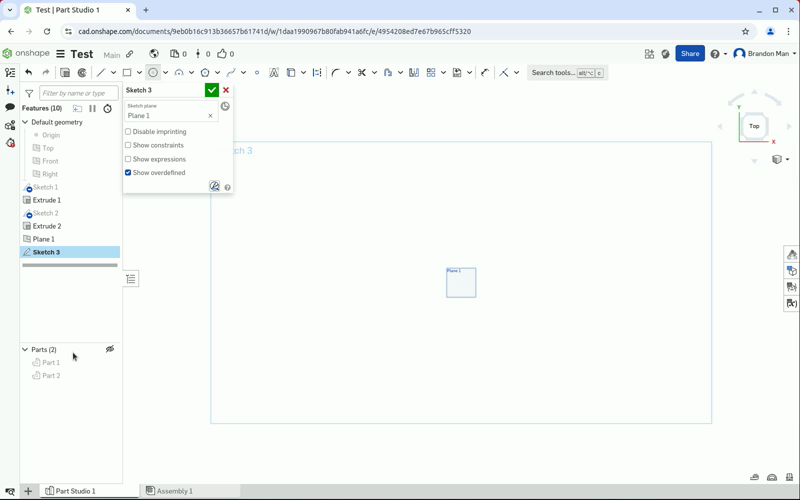
key_down(shift)
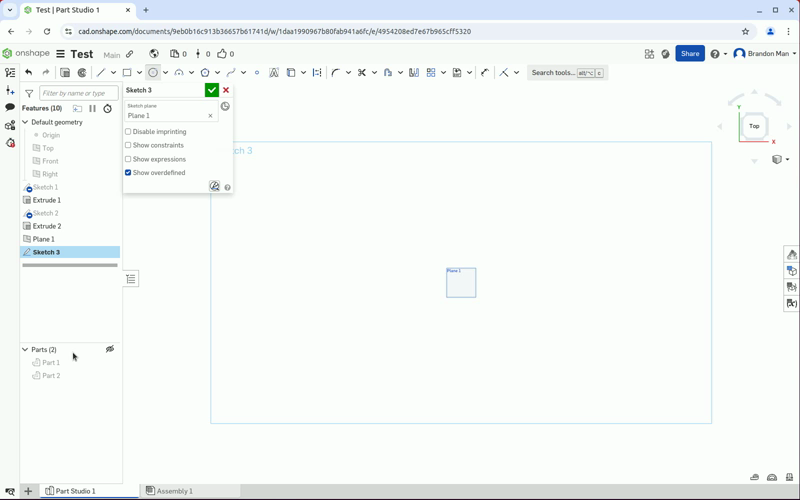
mouse_move(416, 249)
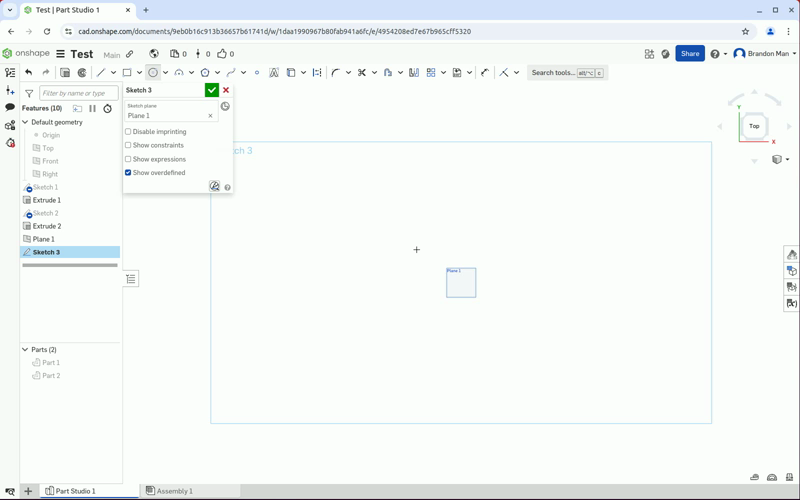
click(416, 249)
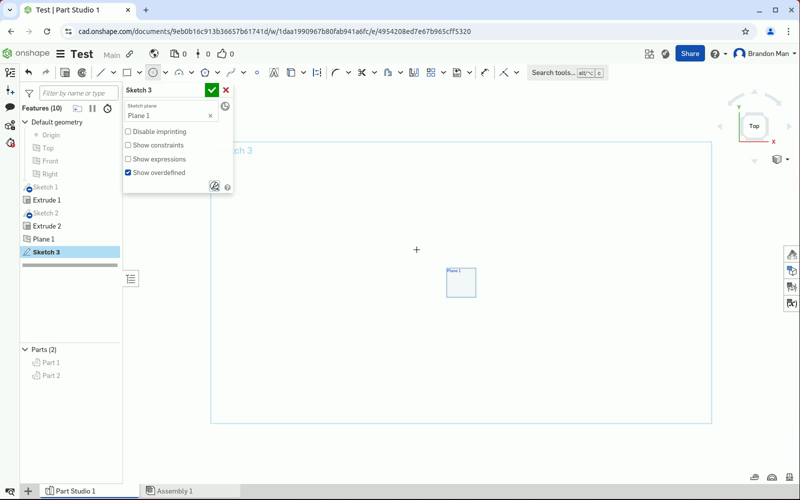
key_up(shift)
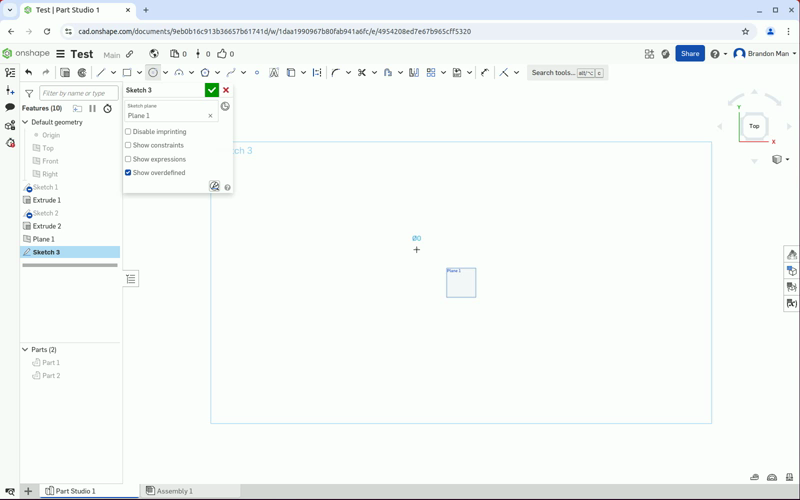
mouse_move(422, 249)
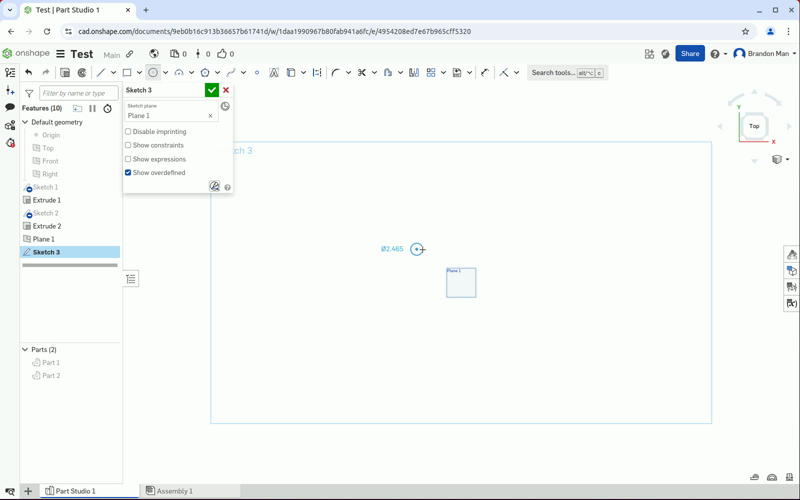
click(422, 249)
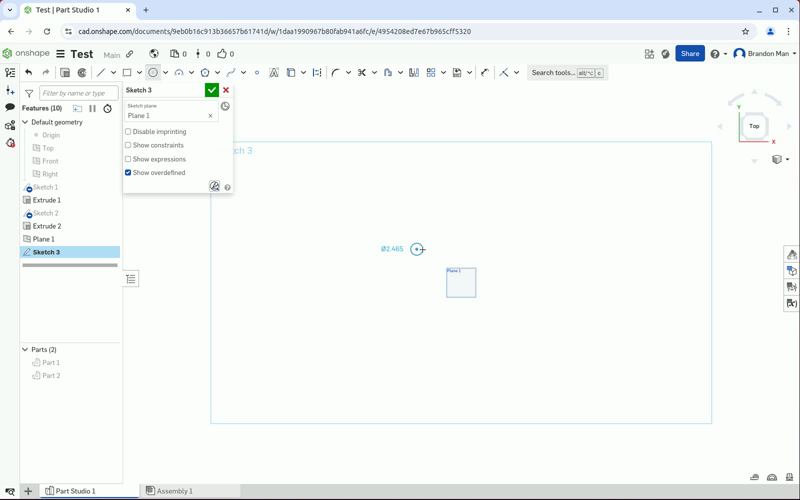
key(esc)
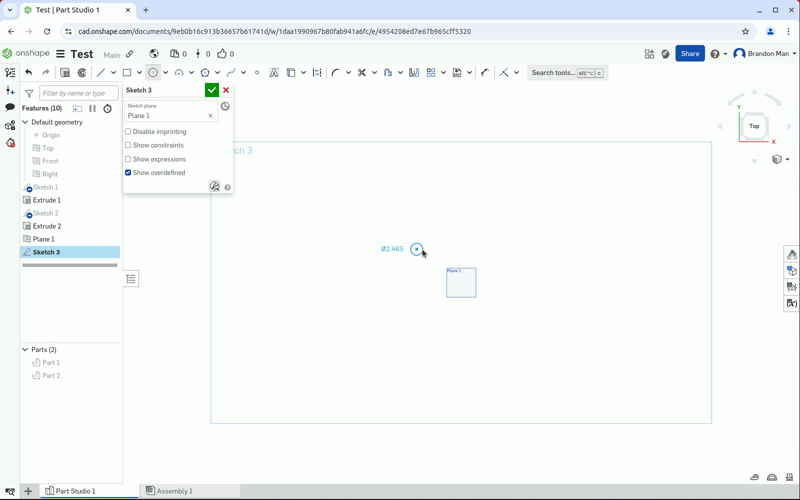
mouse_move(422, 246)
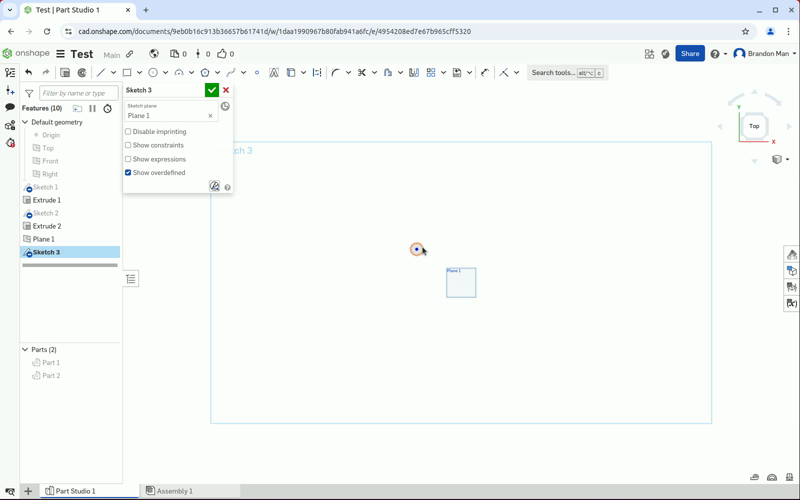
scroll(6)
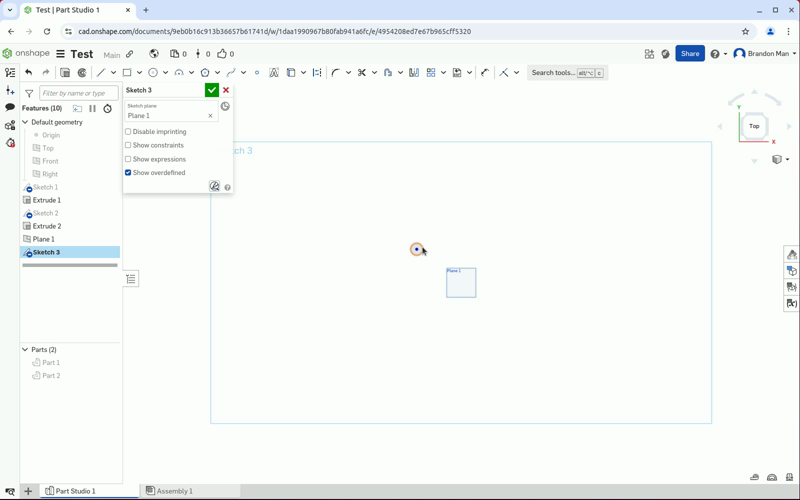
scroll(6)
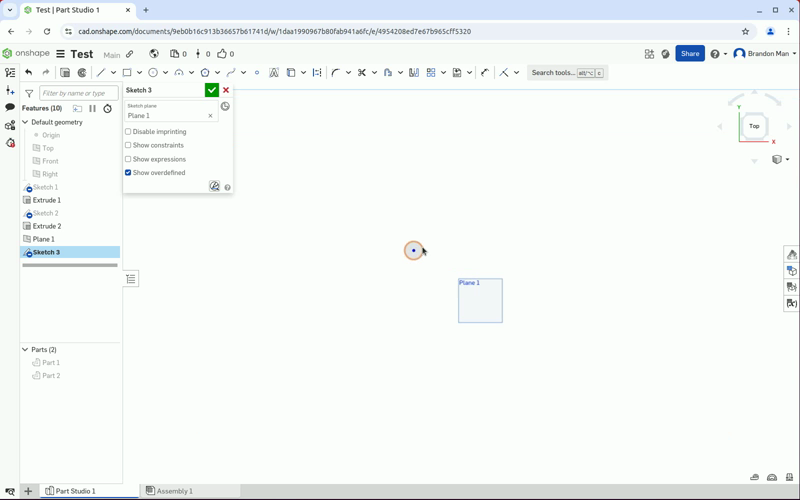
scroll(6)
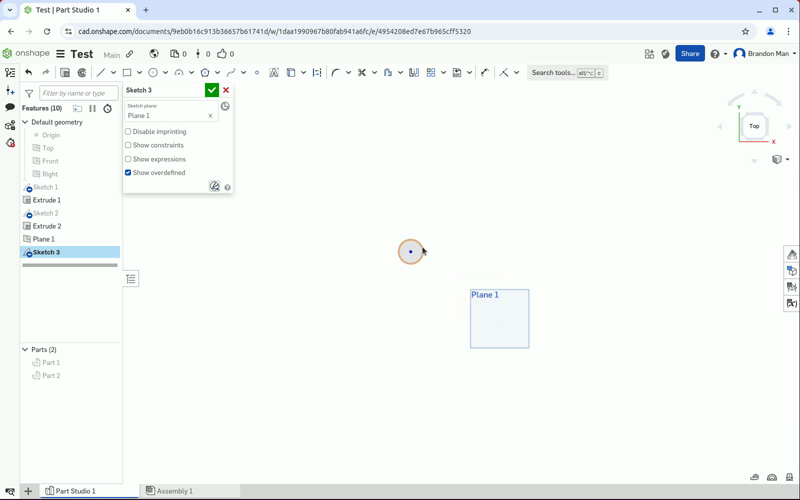
scroll(6)
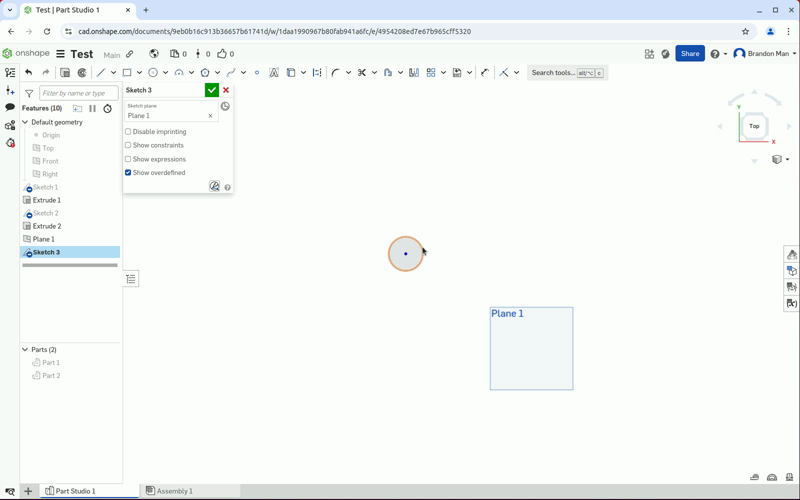
scroll(6)
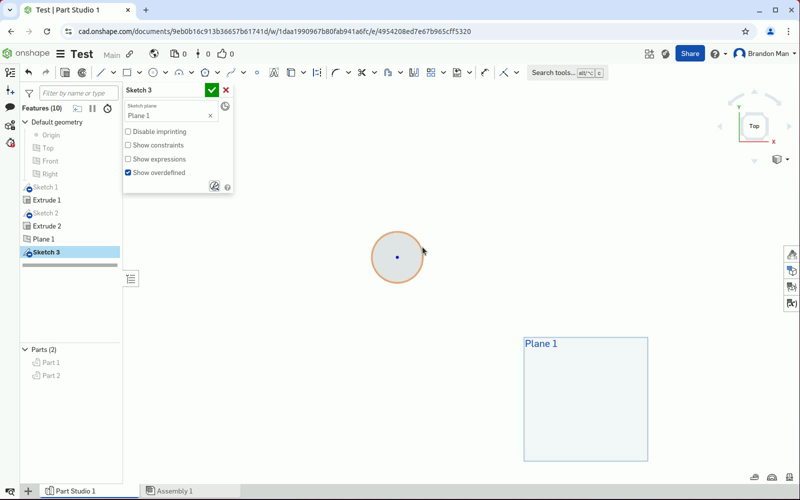
scroll(6)
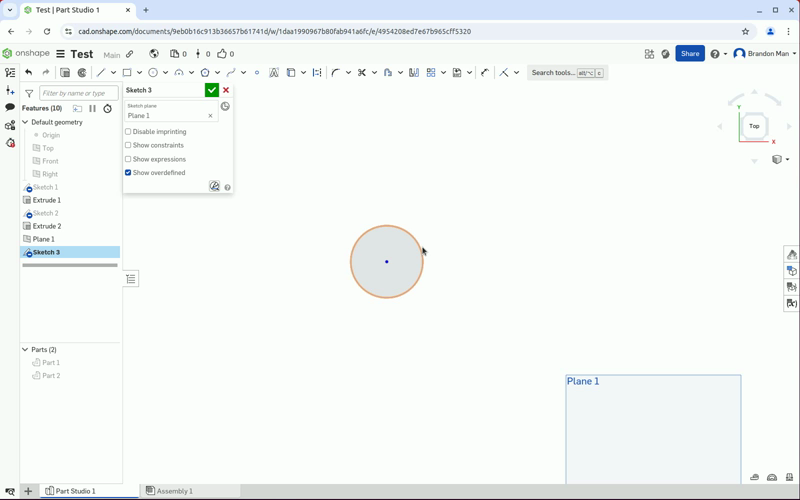
scroll(6)
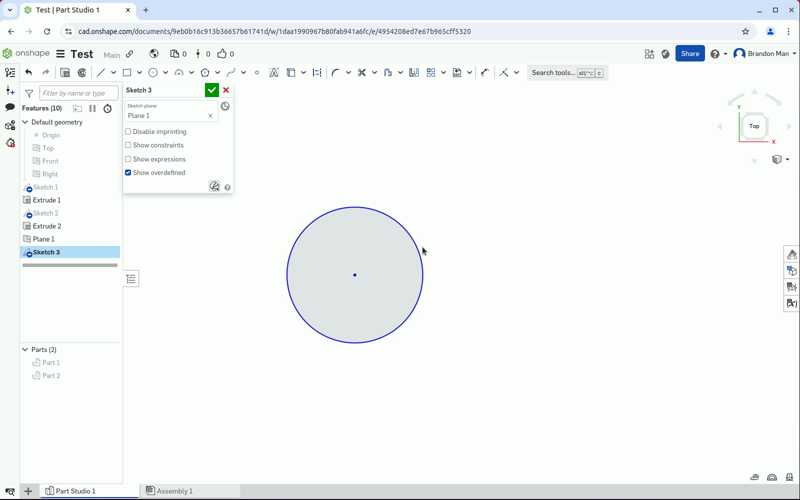
click(422, 246)
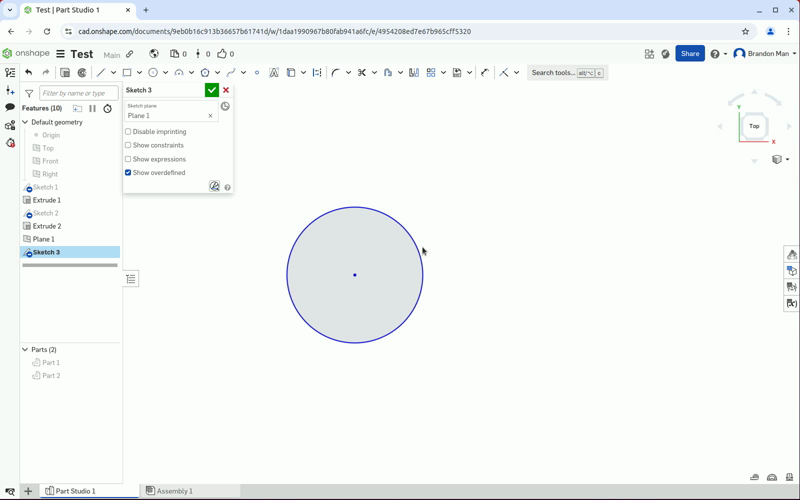
scroll(-6)
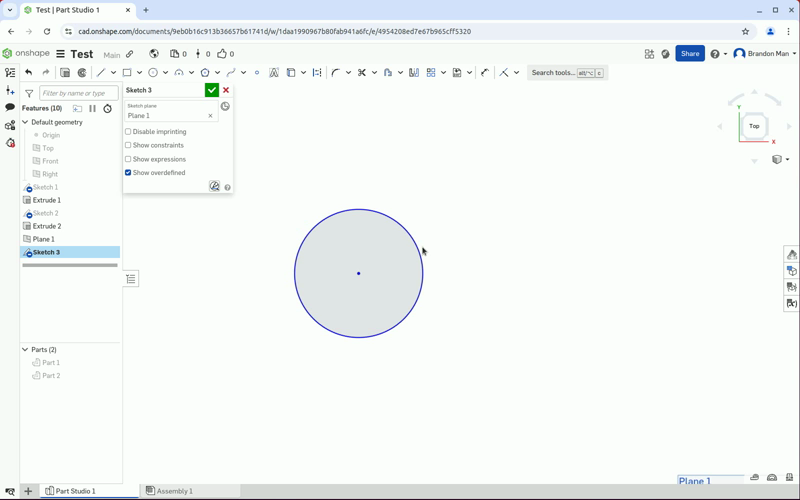
scroll(-6)
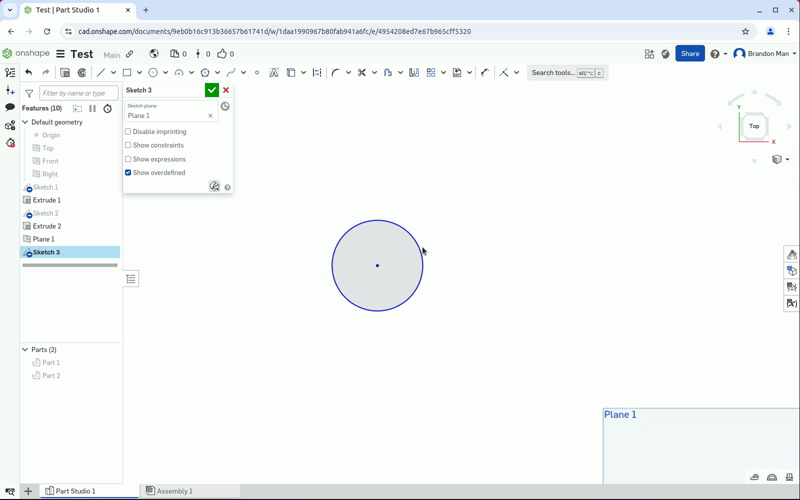
scroll(-6)
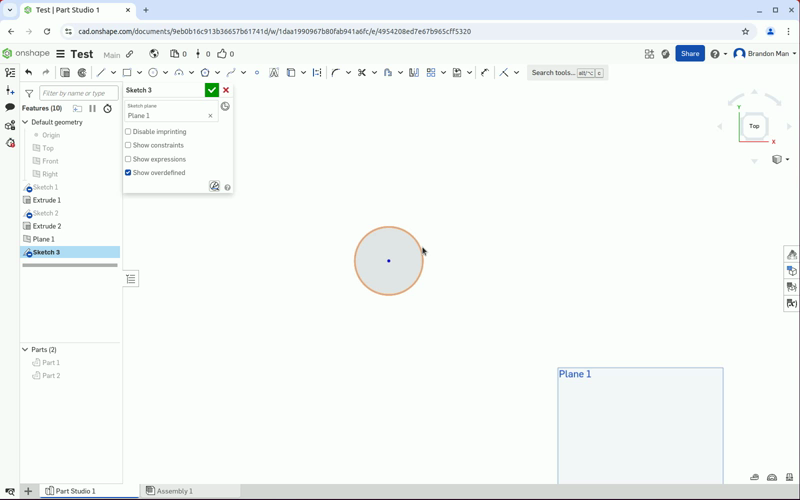
scroll(-6)
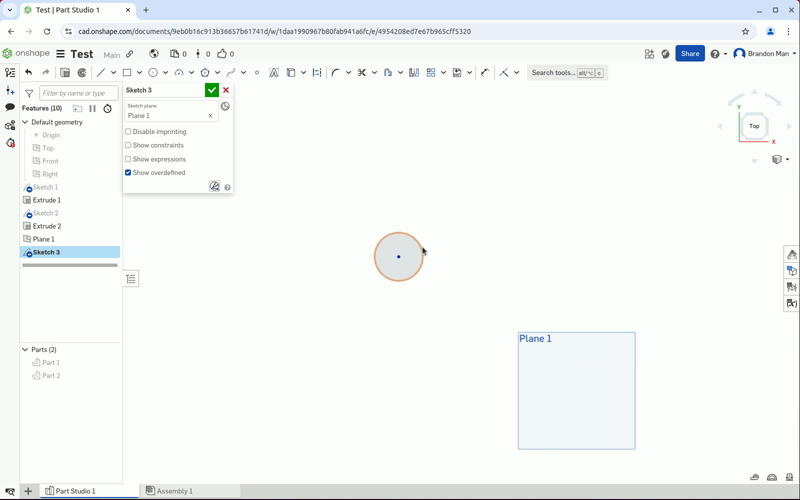
scroll(-6)
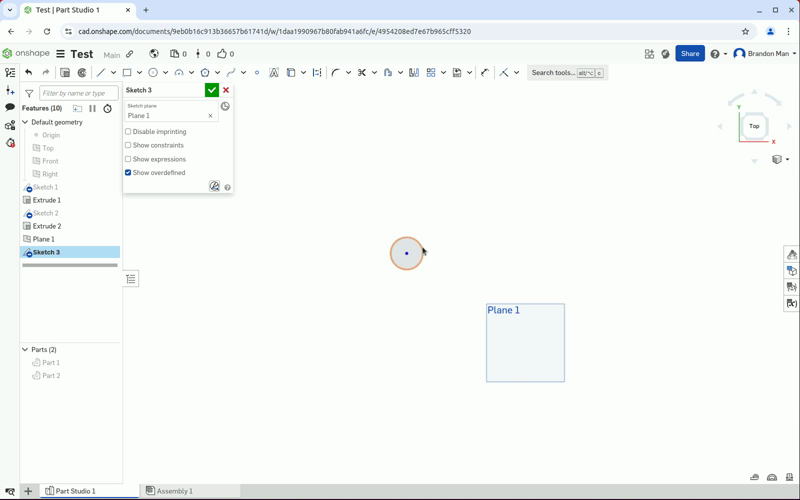
scroll(-6)
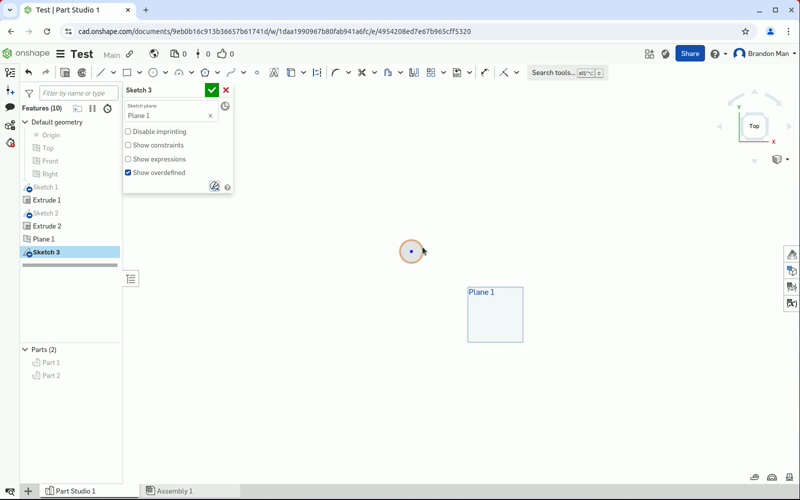
scroll(-6)
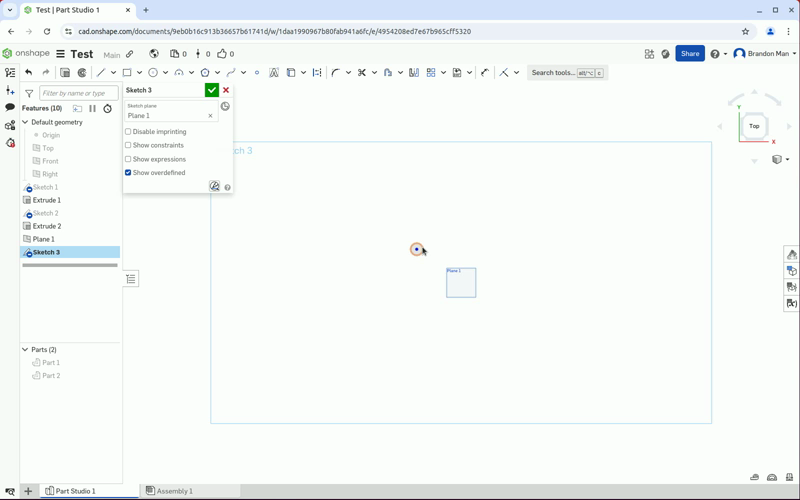
mouse_move(73, 352)
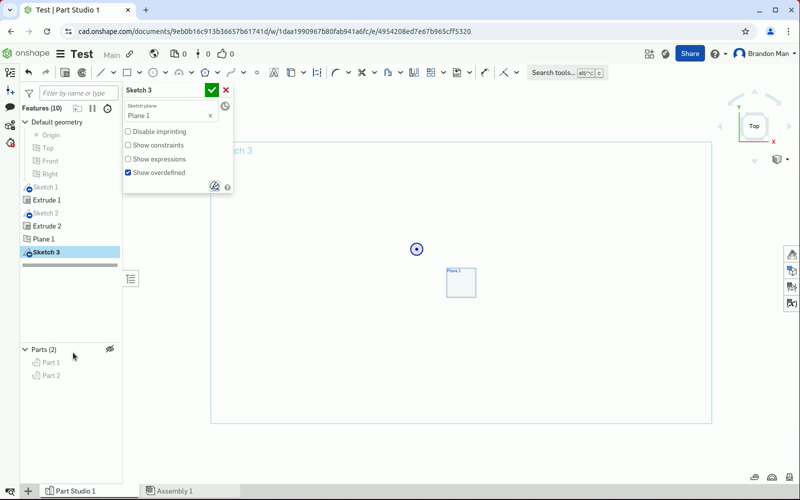
key(shift+y)
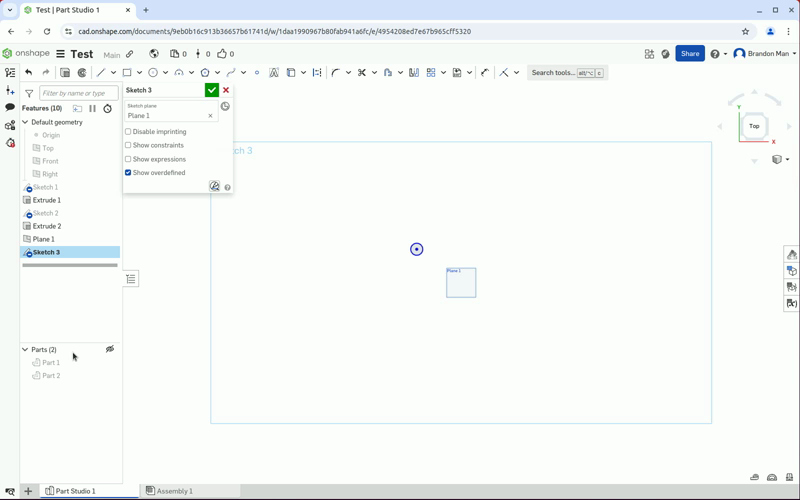
key(shift+e)
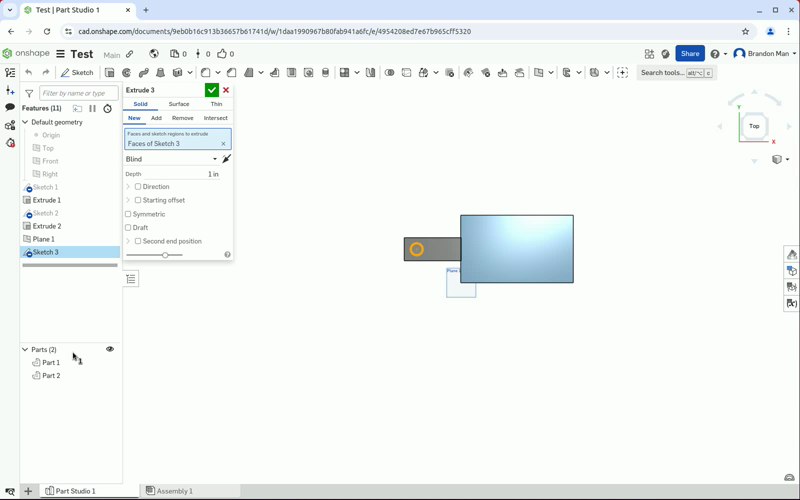
mouse_move(143, 106)
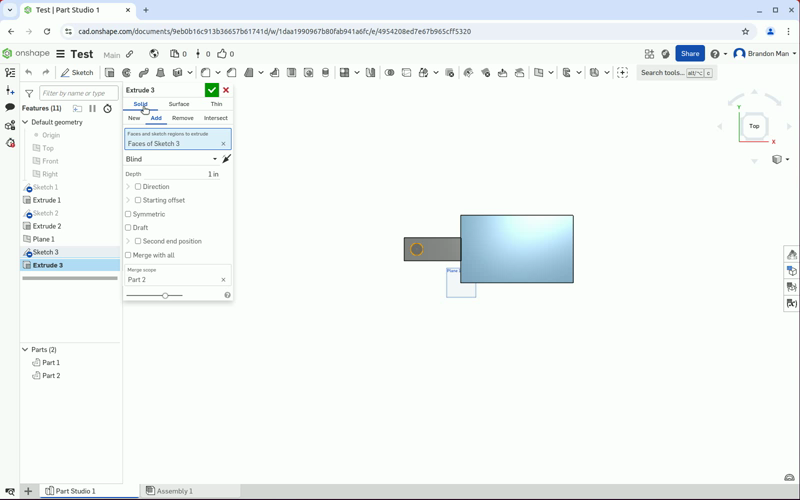
click(143, 106)
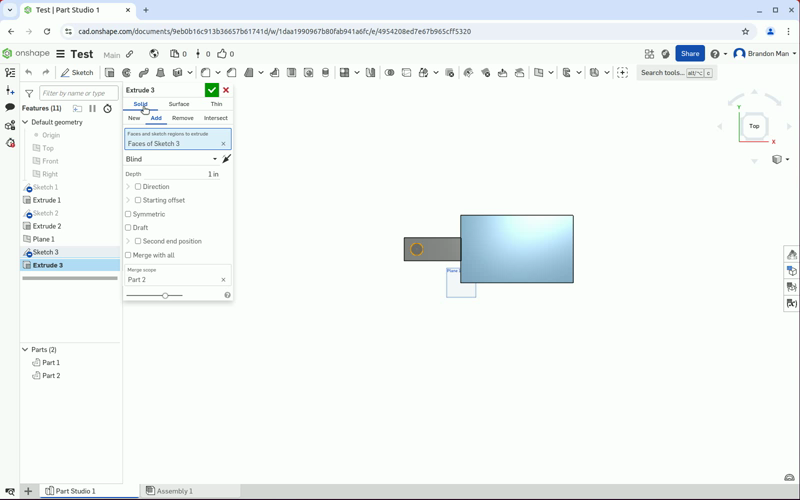
mouse_move(186, 120)
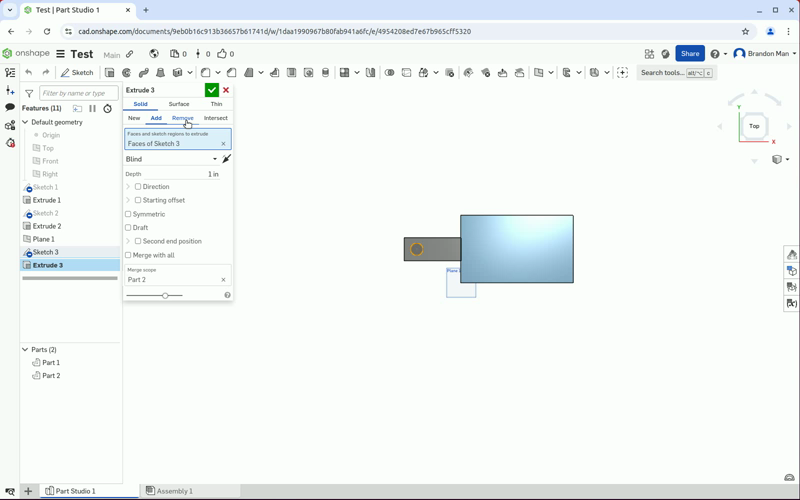
click(186, 120)
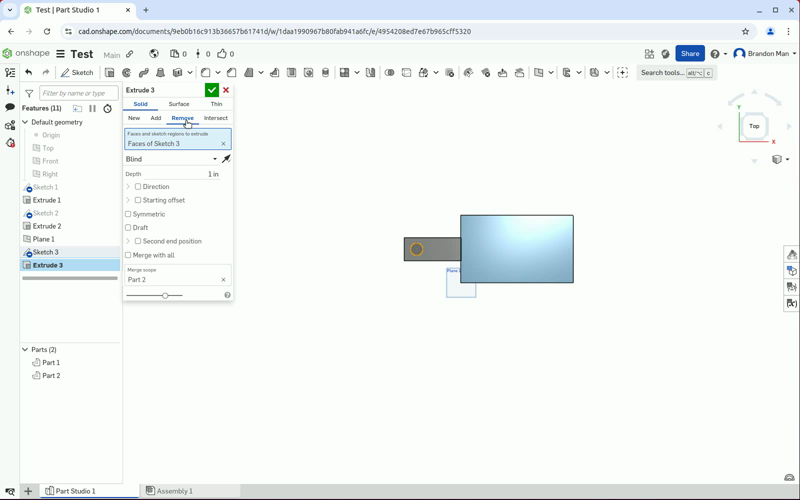
key(tab, 4)
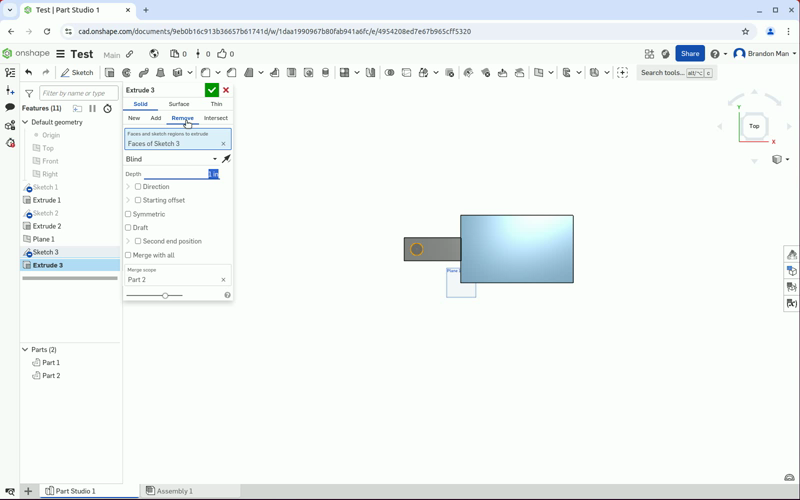
text(2.407)
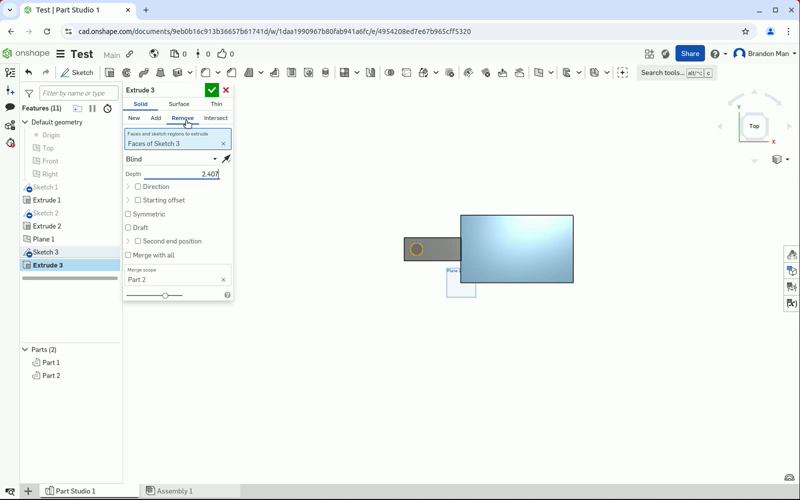
key(tab, 6)
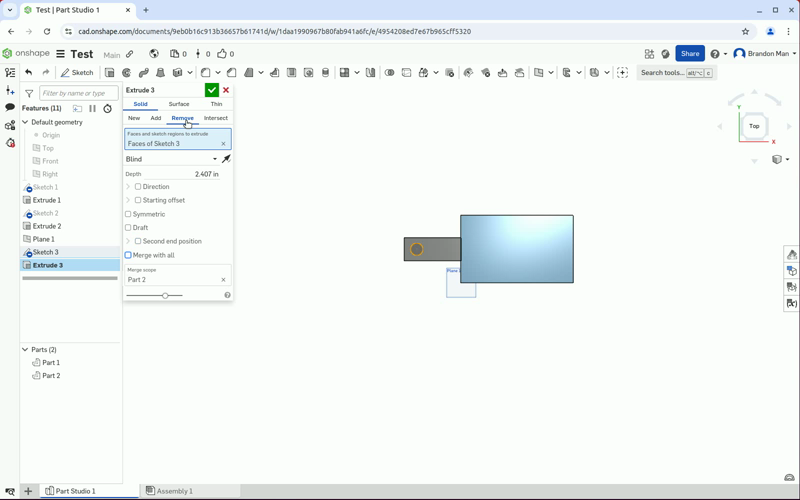
key(space)
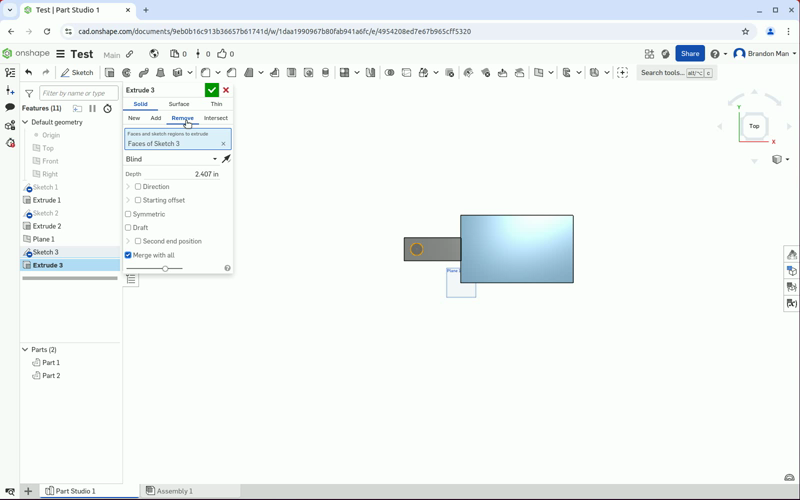
key(enter)
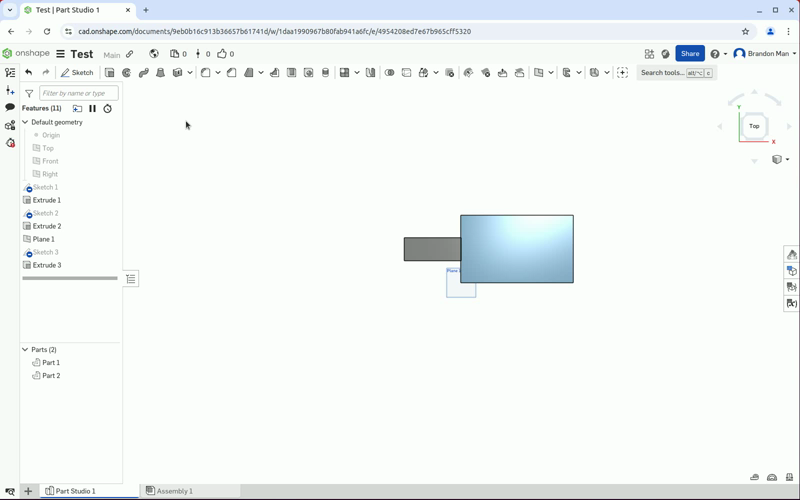
key(shift+h)
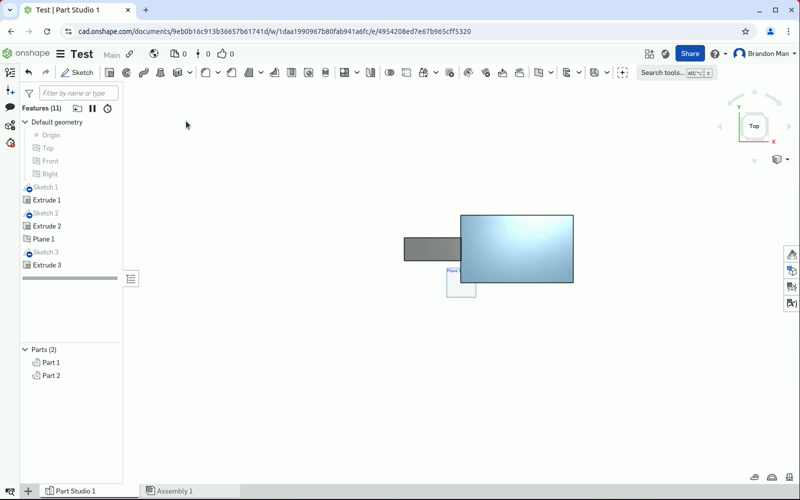
key(shift+h)
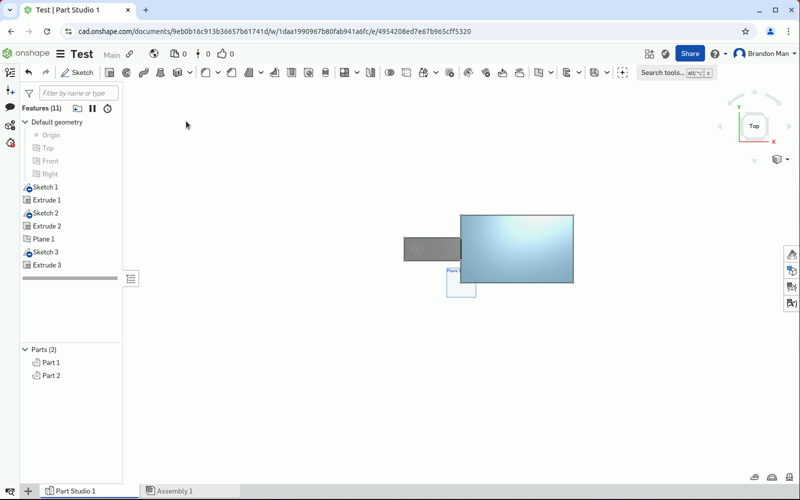
key(shift+7)
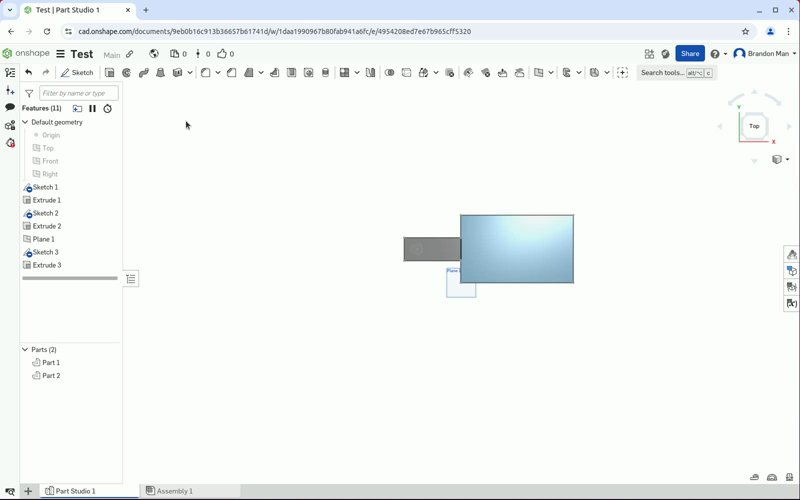
key(up, 3)
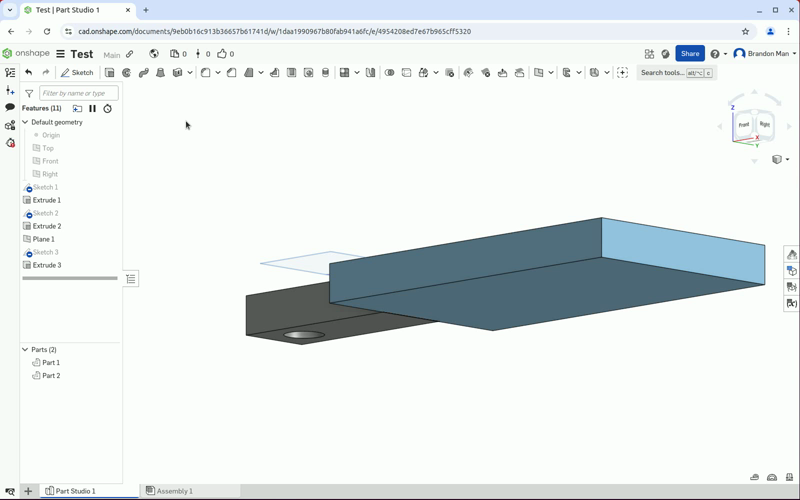
key(left, 3)
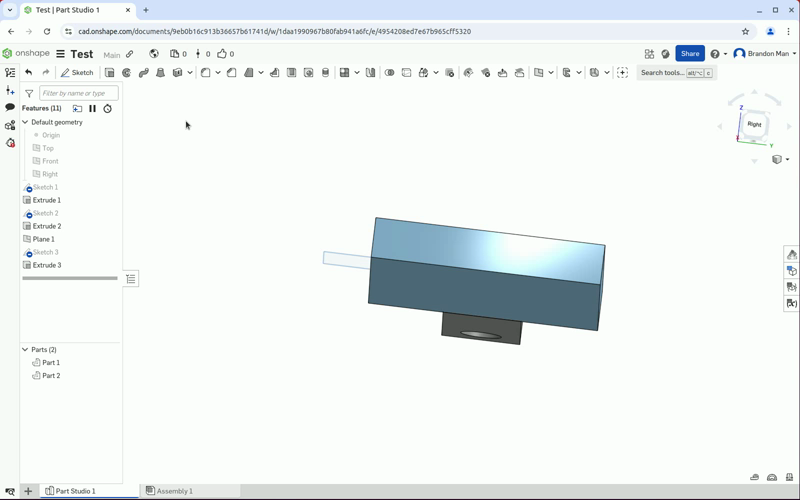
key(right, 3)
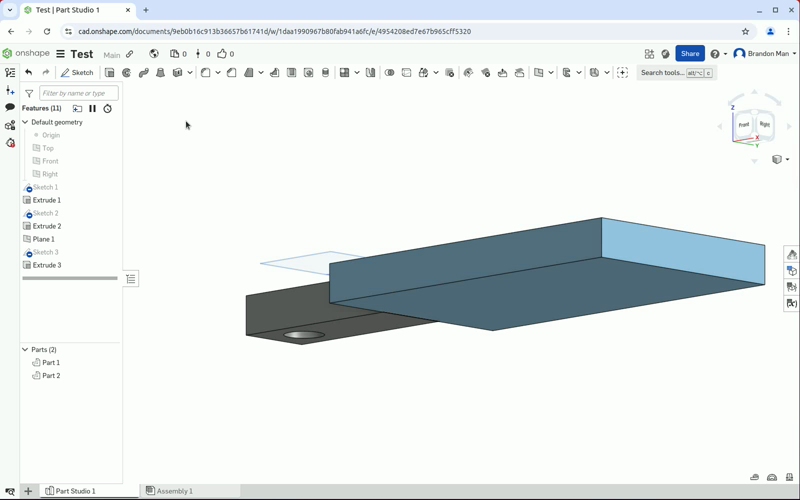
key(down, 3)
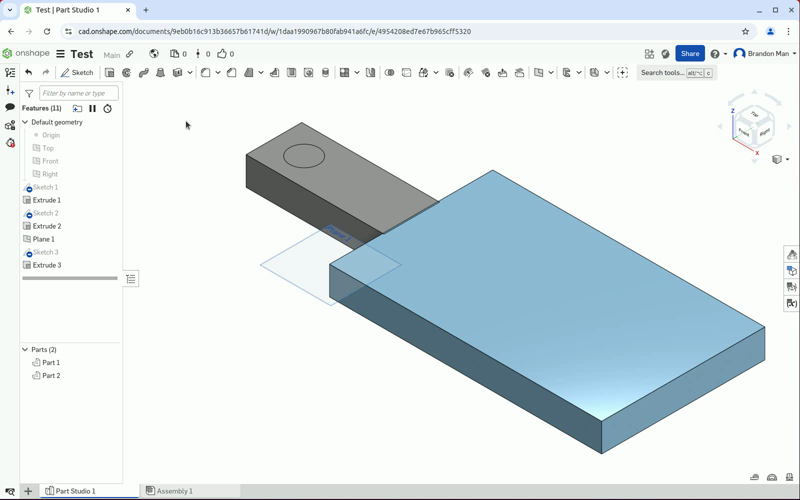
mouse_move(73, 189)
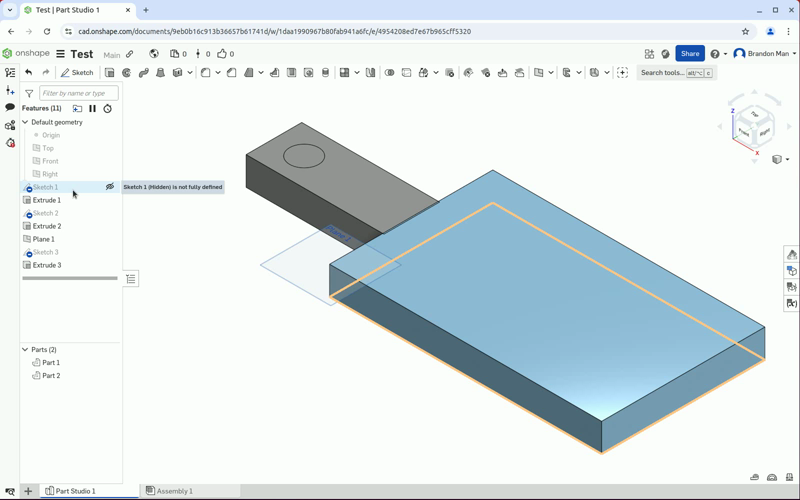
click(73, 189)